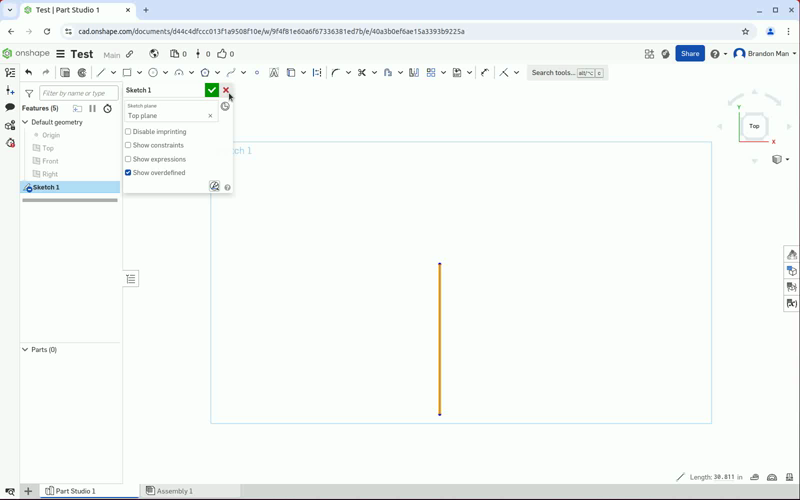
key(shift+h)
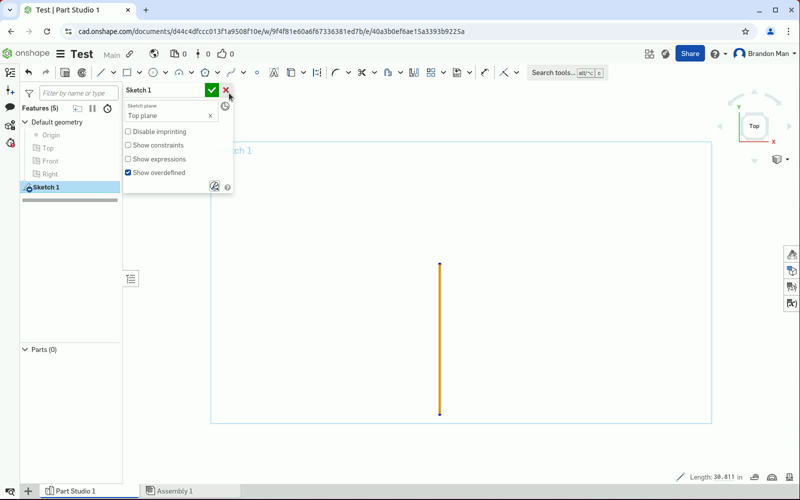
key(shift+s)
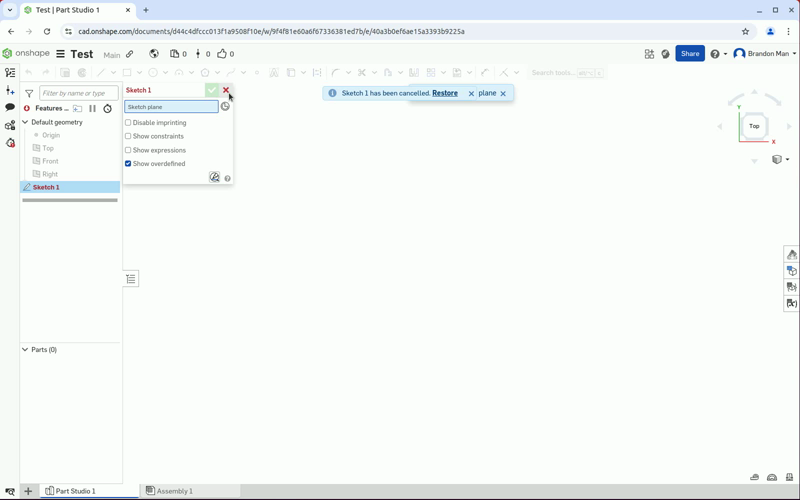
mouse_move(73, 150)
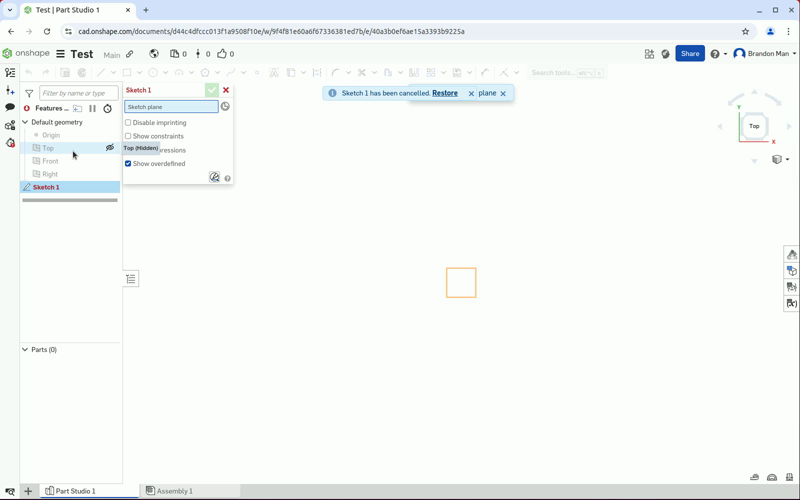
click(73, 150)
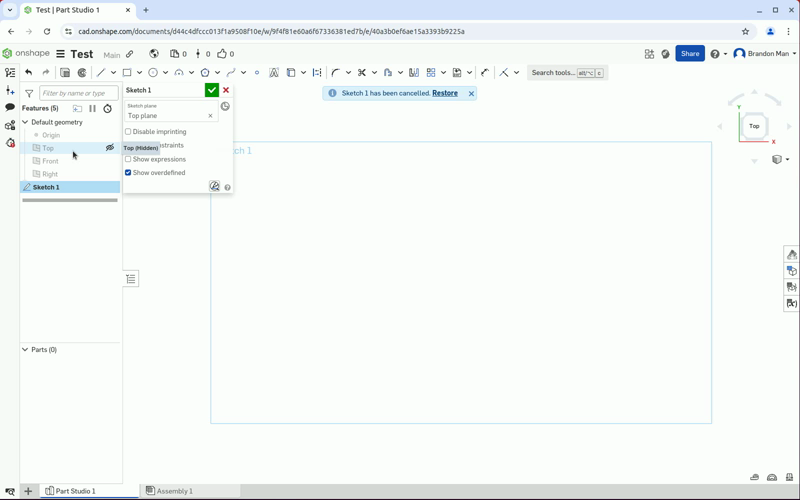
mouse_move(73, 352)
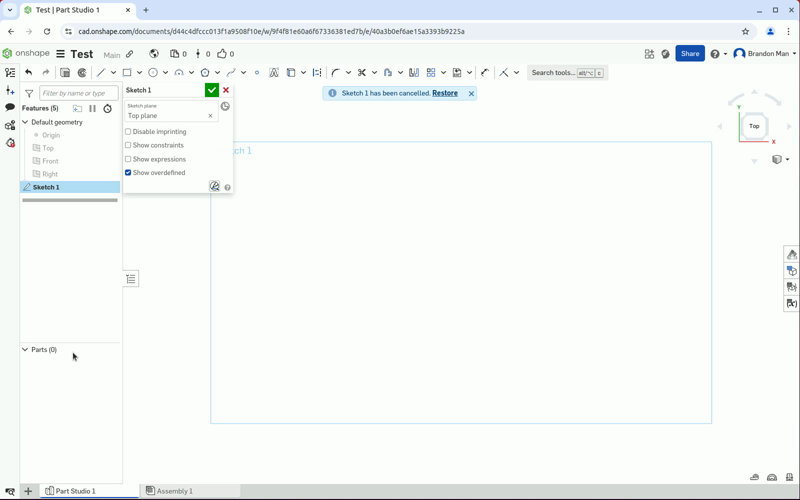
key(y)
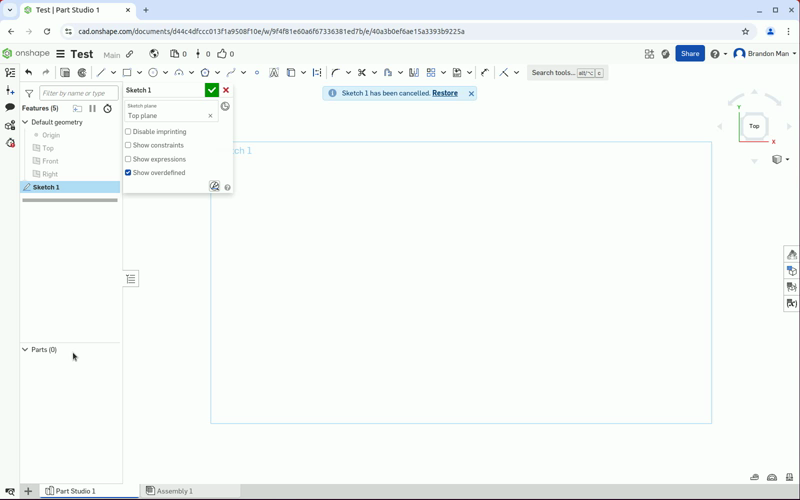
key(c)
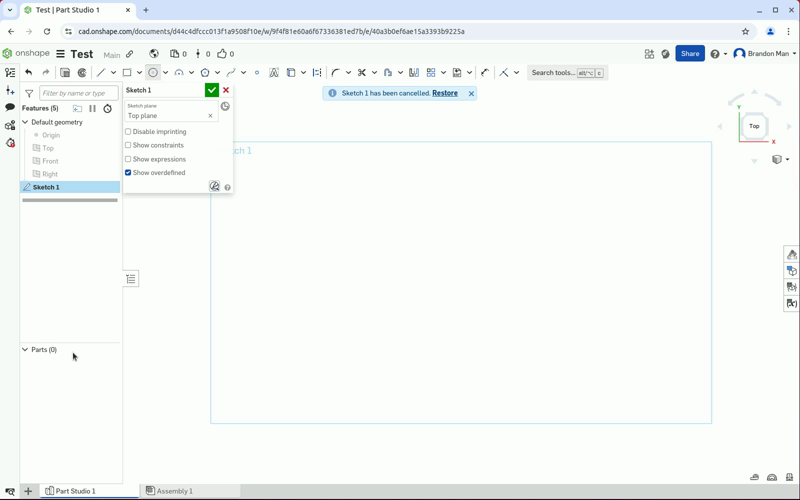
key_down(shift)
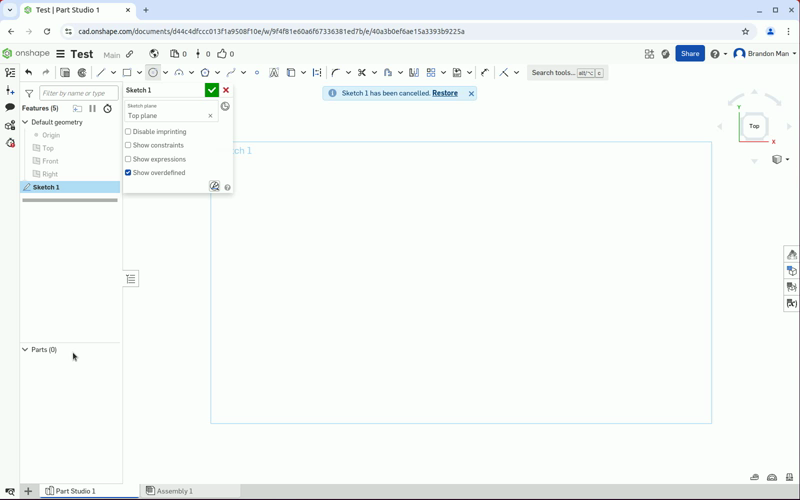
mouse_move(430, 259)
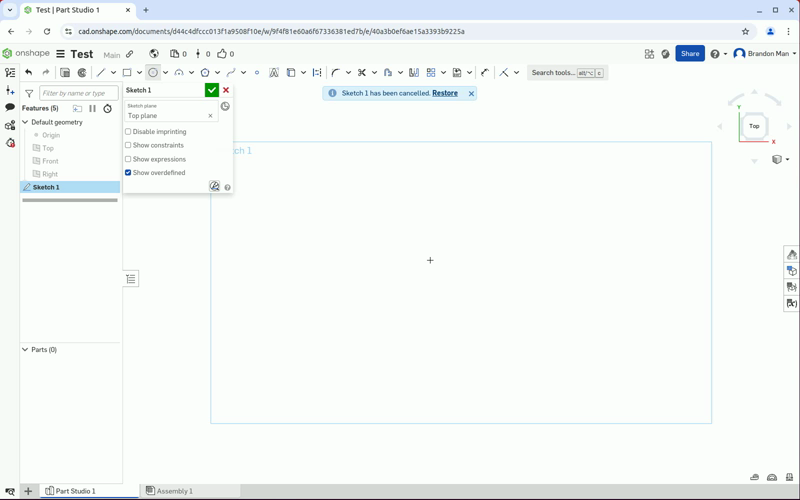
click(430, 259)
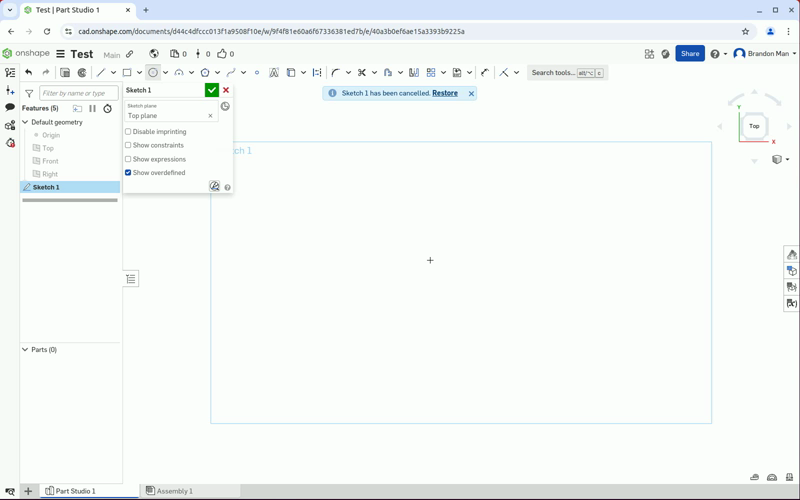
key_up(shift)
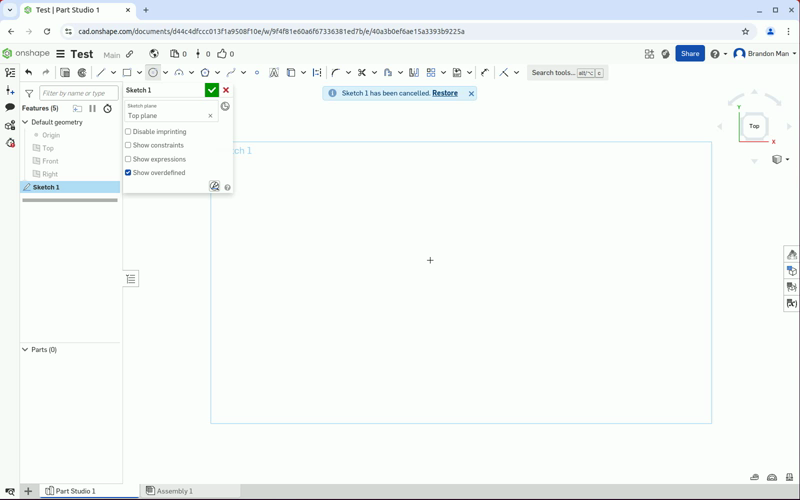
mouse_move(438, 259)
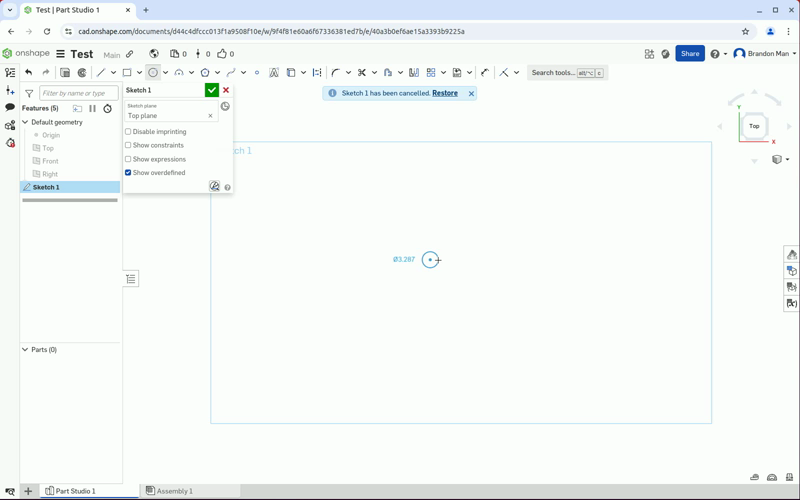
click(438, 259)
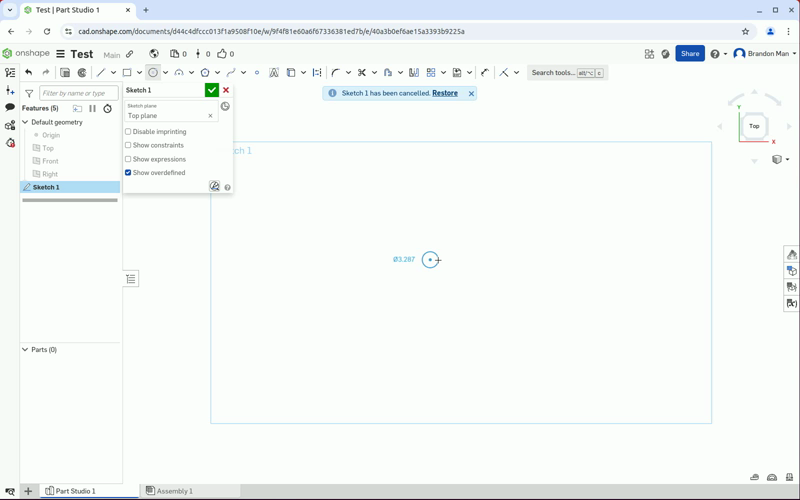
key(esc)
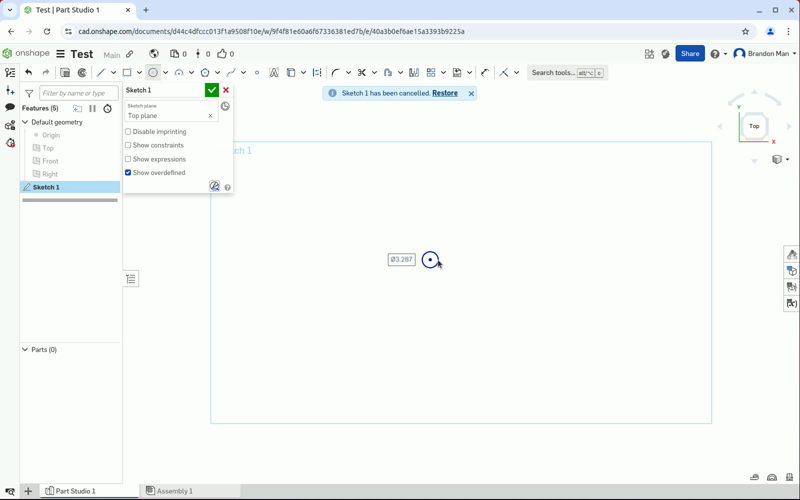
mouse_move(435, 262)
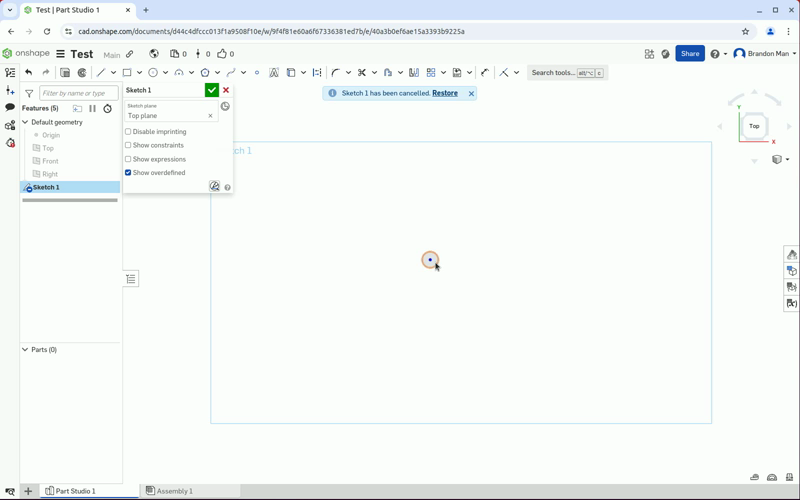
scroll(6)
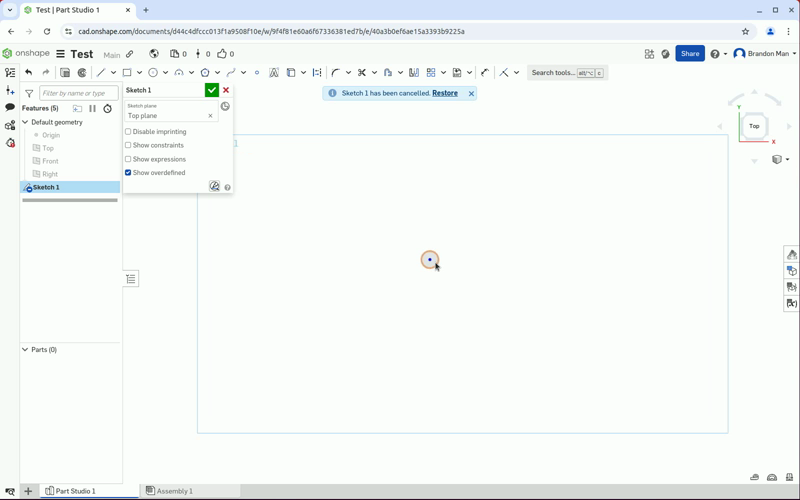
scroll(6)
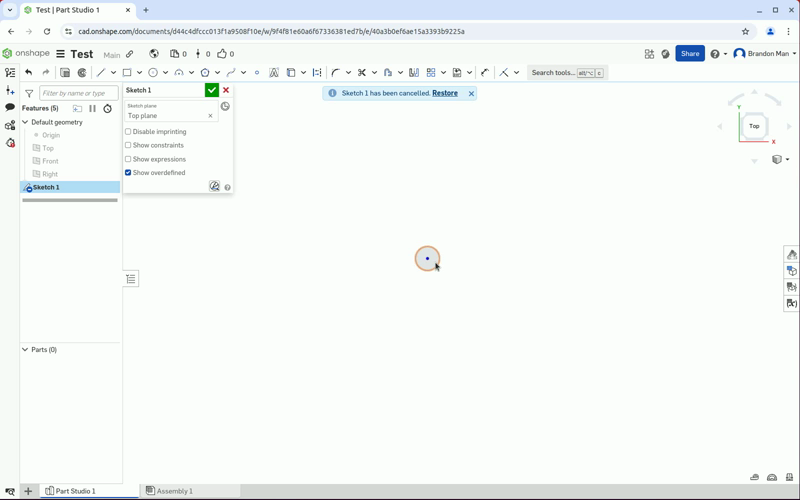
scroll(6)
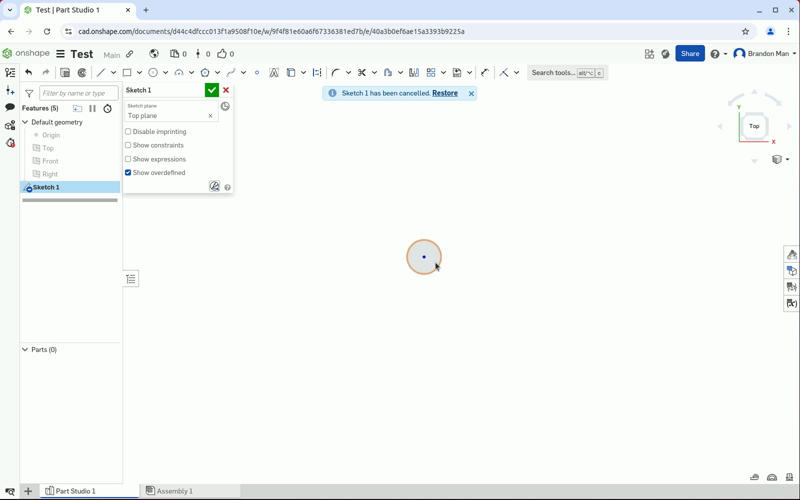
scroll(6)
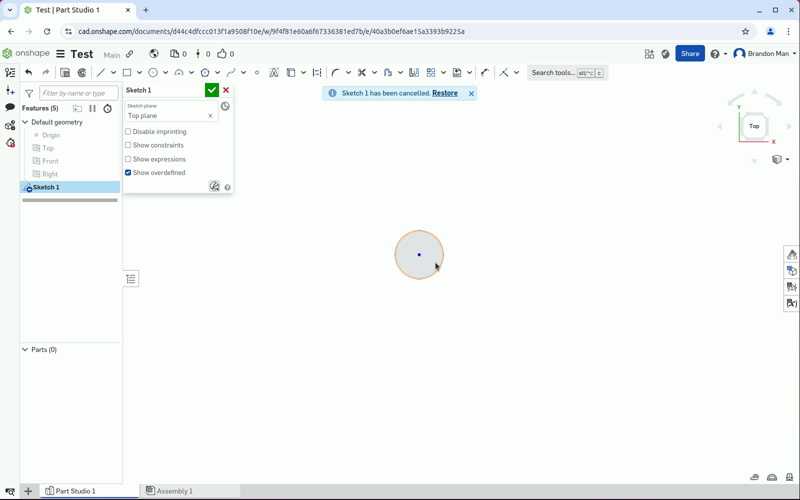
scroll(6)
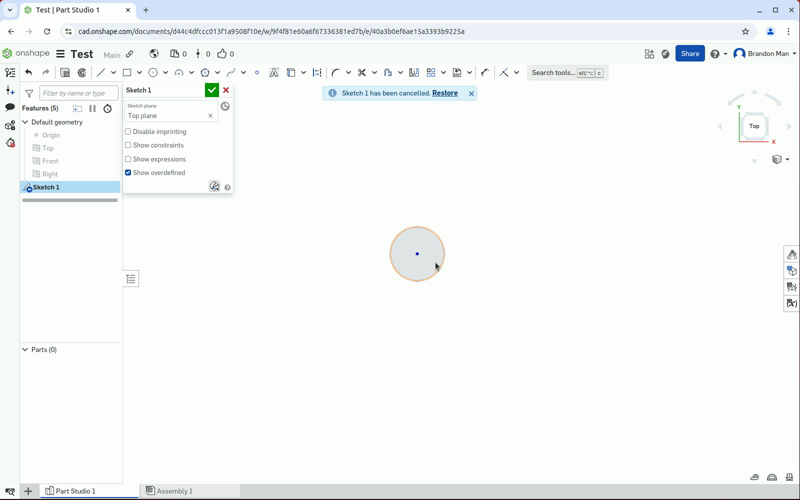
scroll(6)
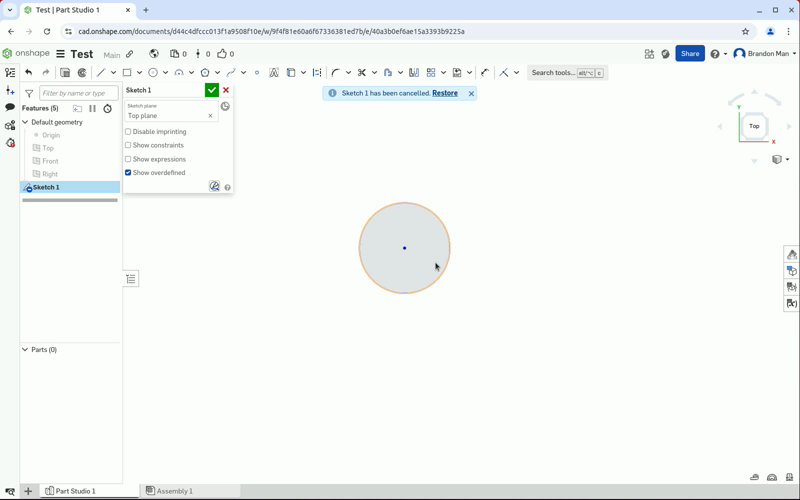
scroll(6)
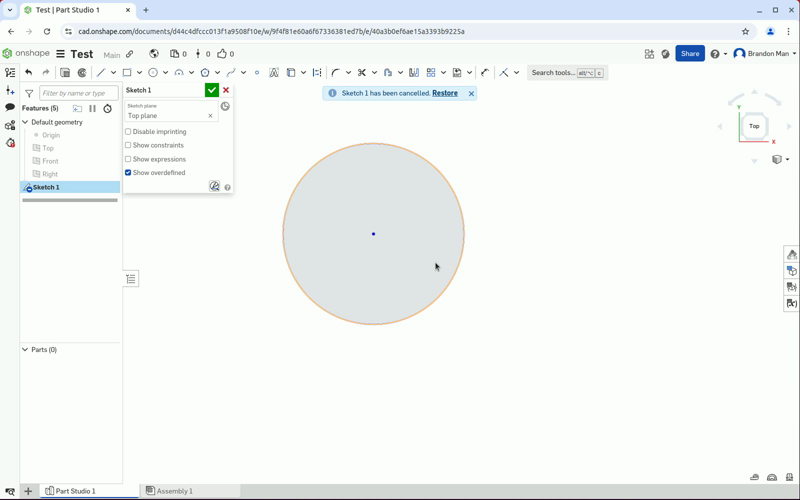
click(435, 262)
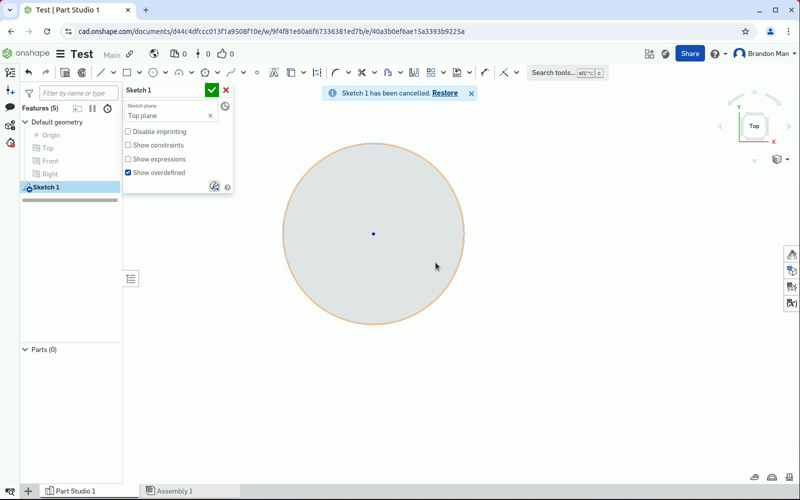
scroll(-6)
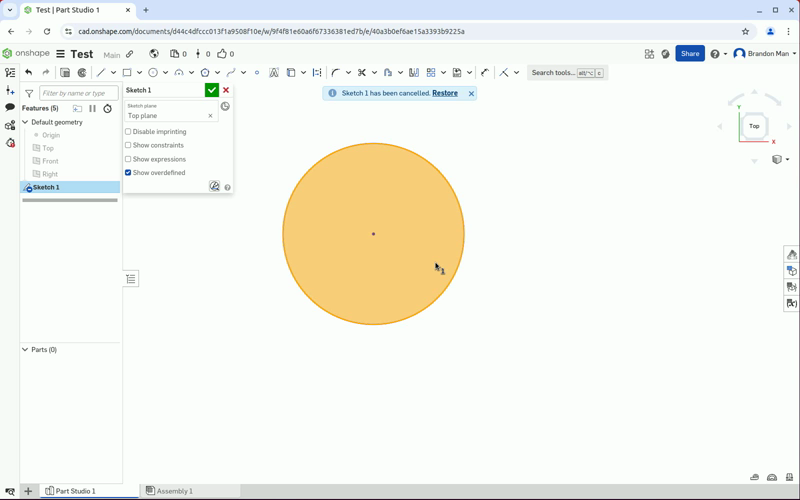
scroll(-6)
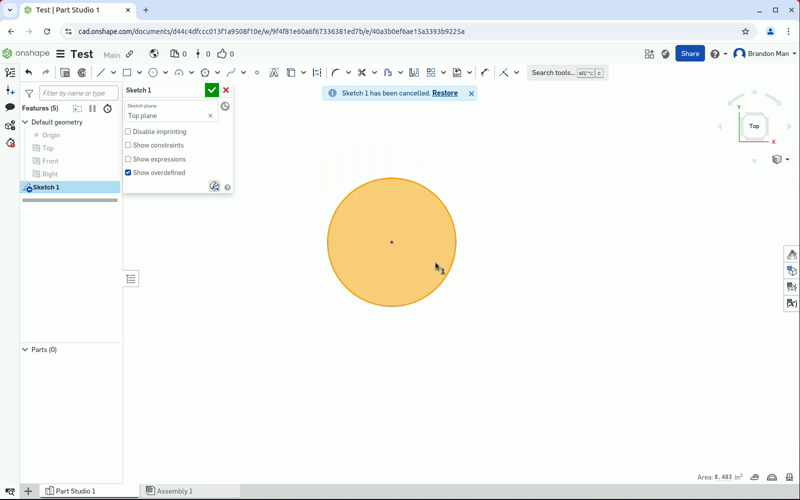
scroll(-6)
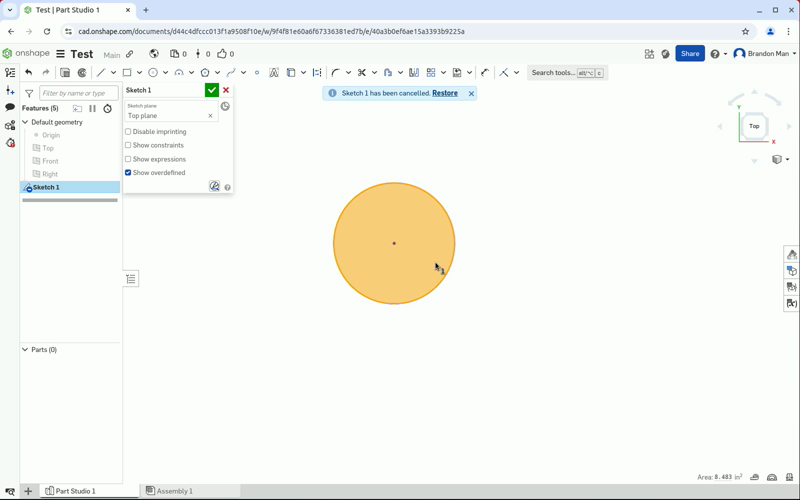
scroll(-6)
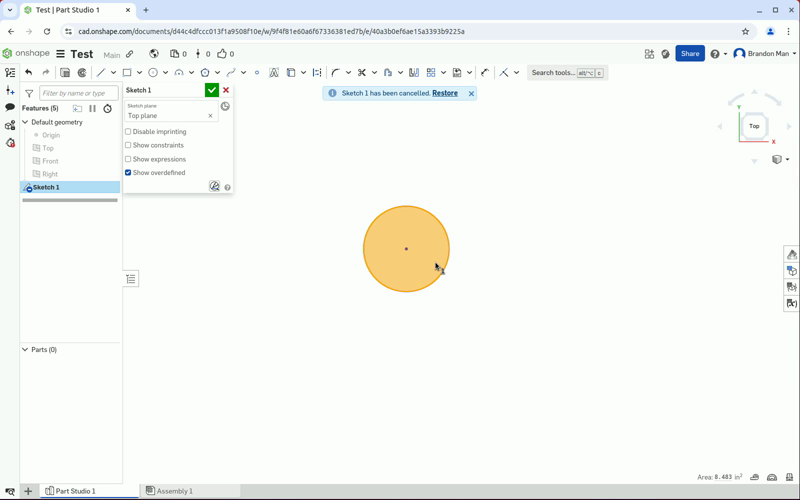
scroll(-6)
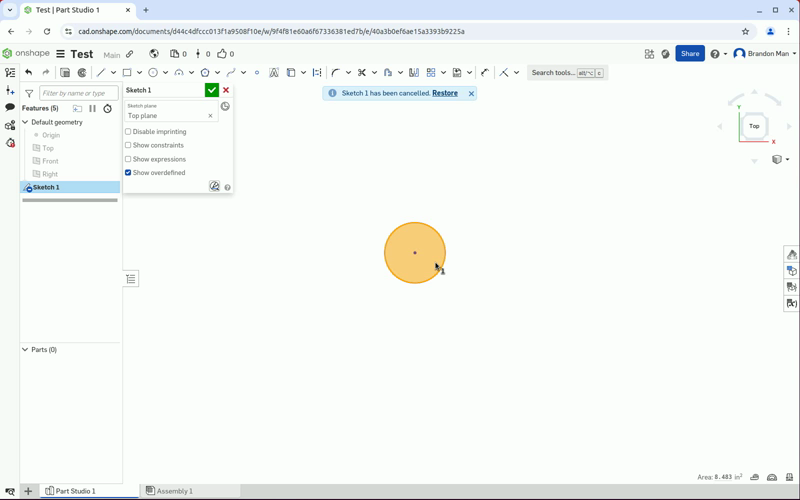
scroll(-6)
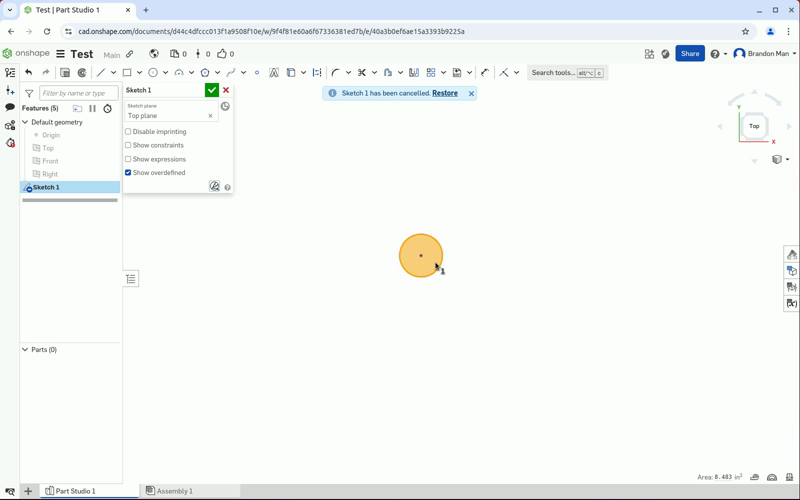
scroll(-6)
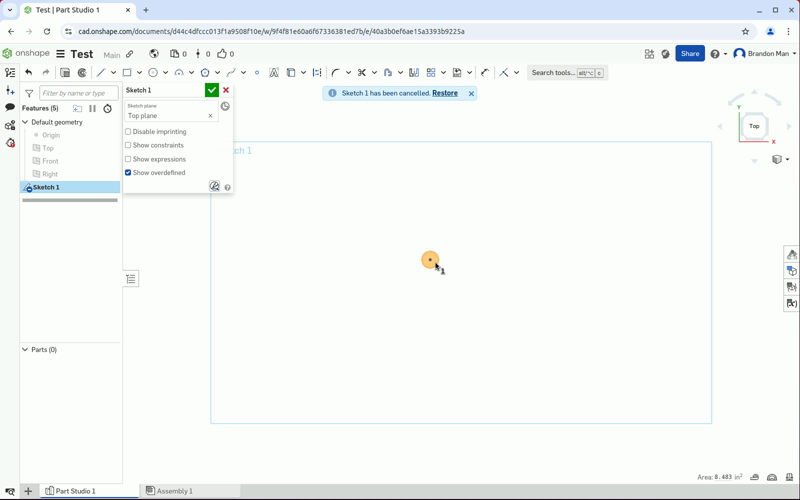
mouse_move(73, 352)
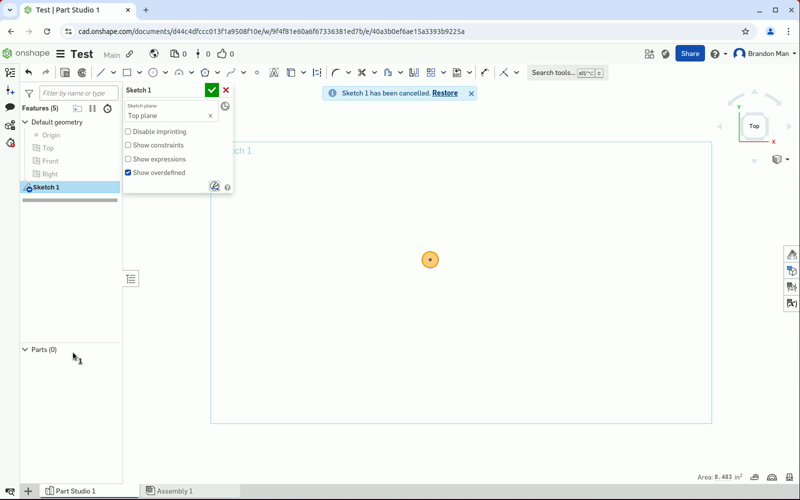
key(shift+y)
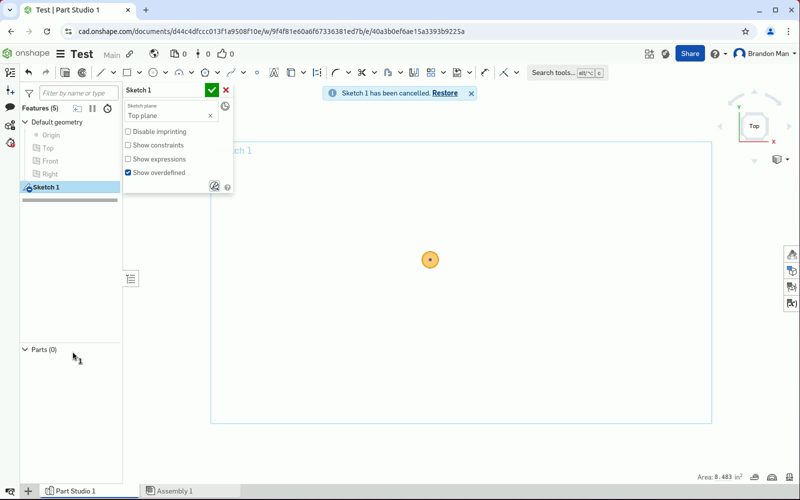
key(shift+e)
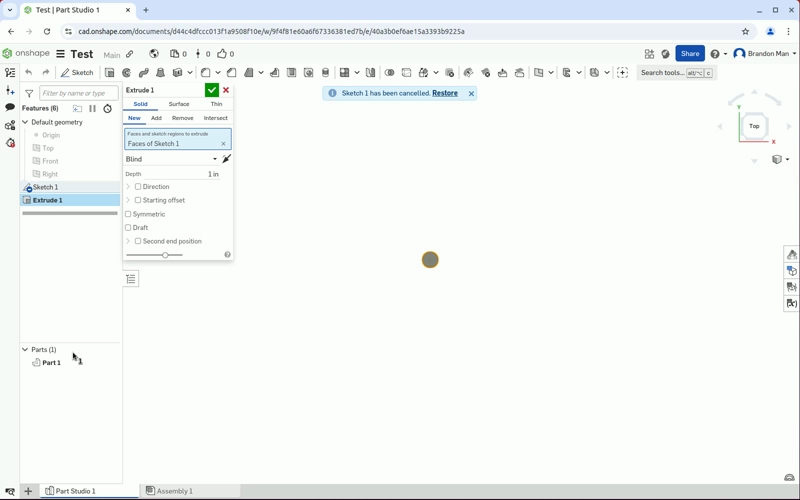
mouse_move(143, 106)
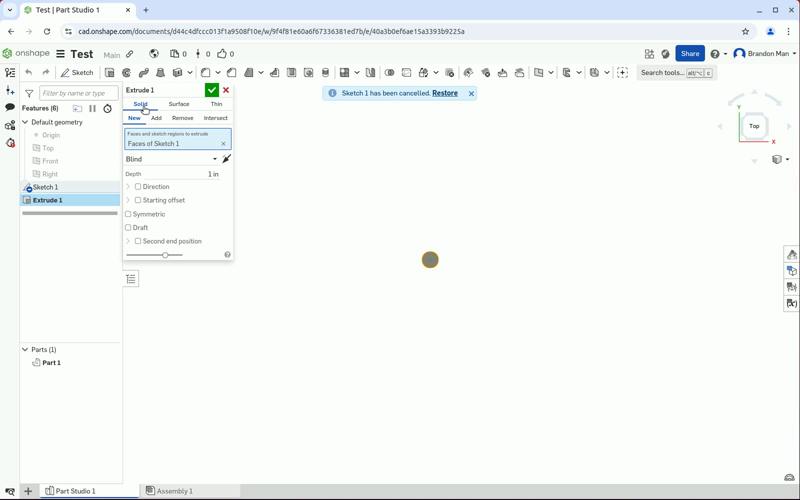
click(143, 106)
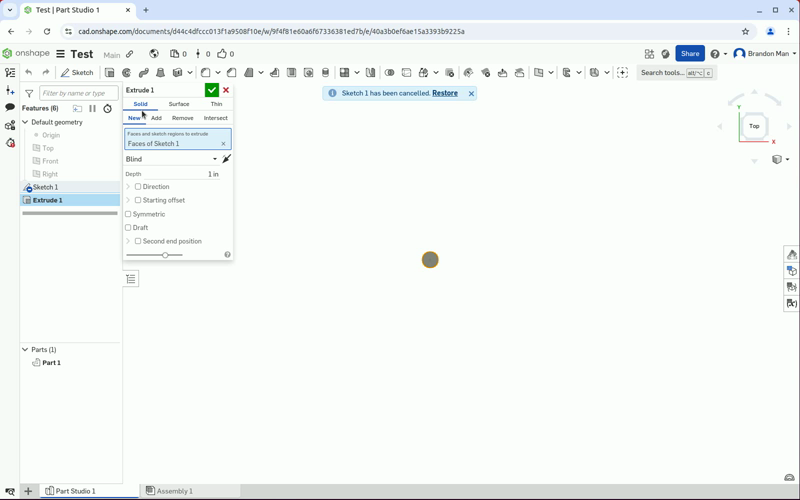
mouse_move(137, 120)
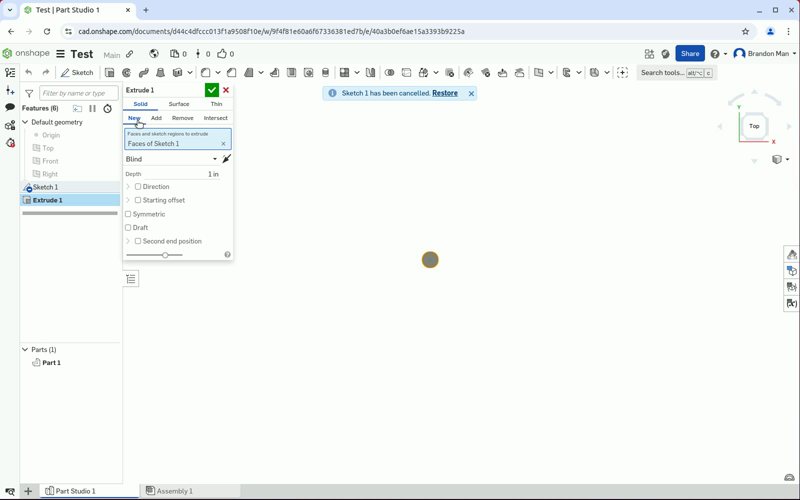
click(137, 120)
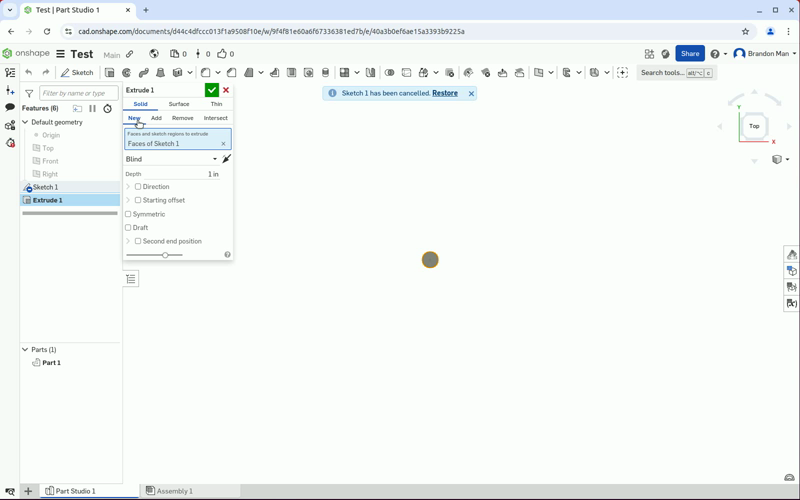
key(tab, 4)
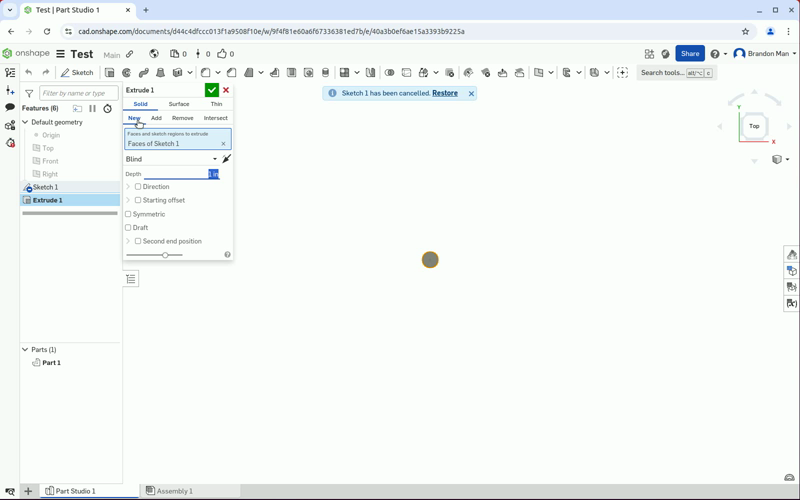
text(-23.108)
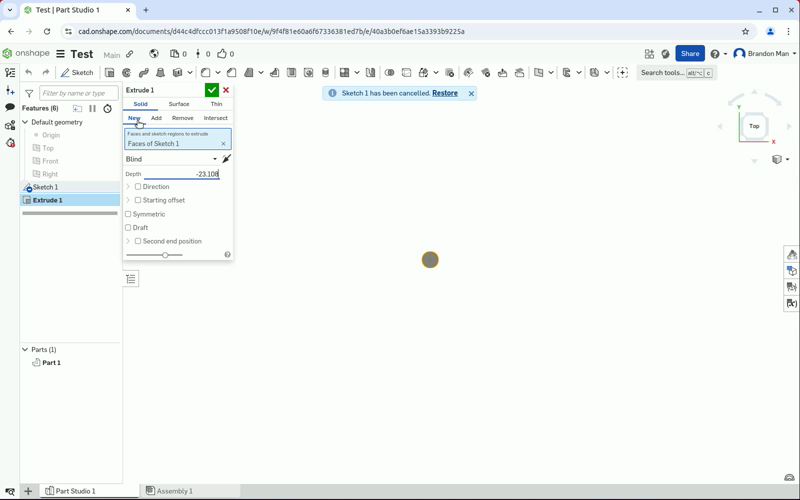
key(enter)
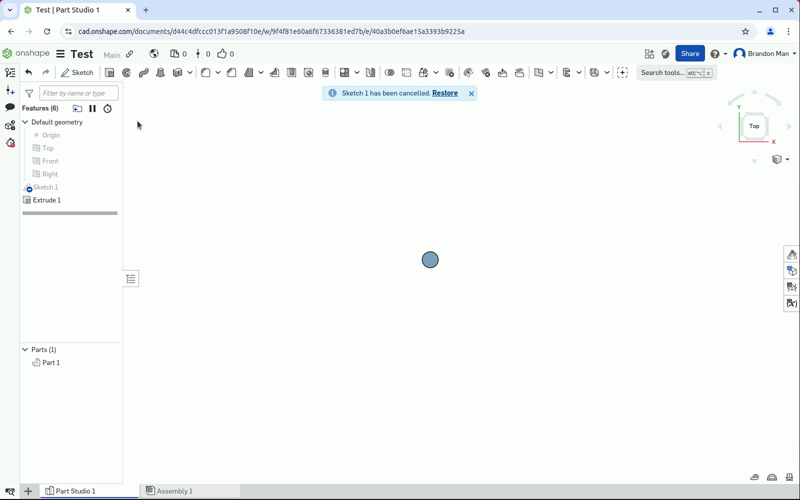
key(shift+h)
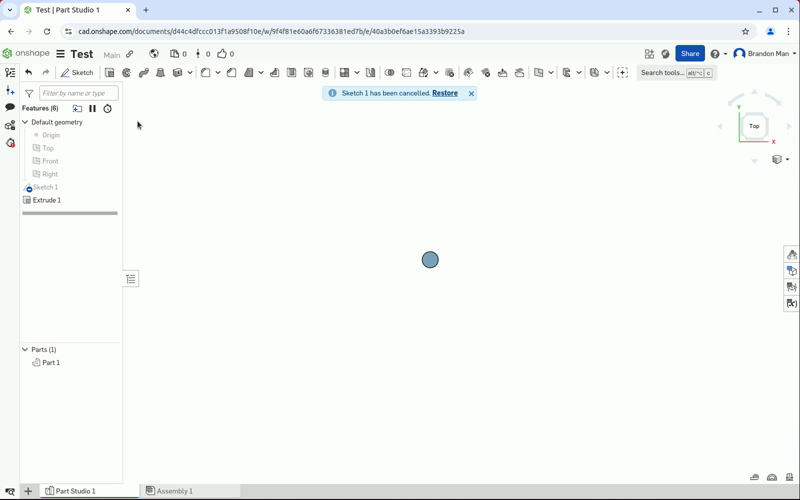
key(shift+h)
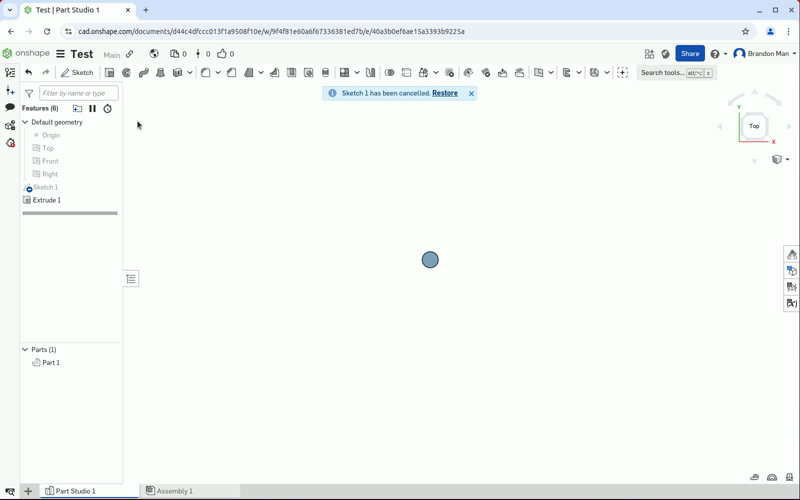
mouse_move(73, 189)
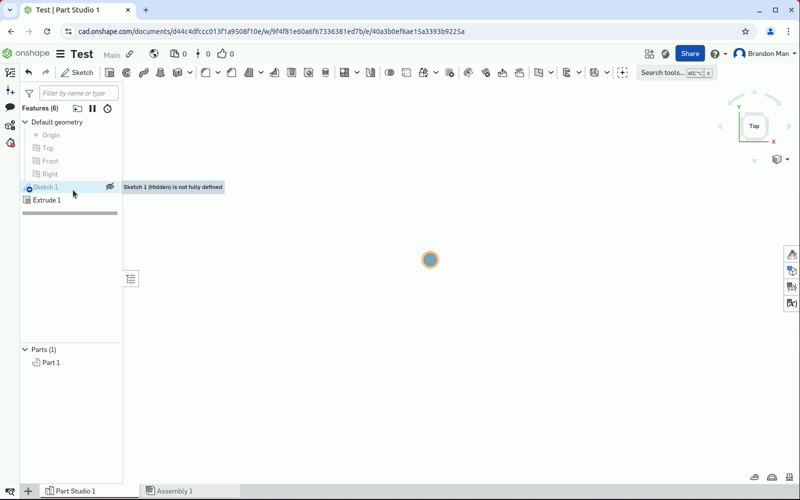
click(73, 189)
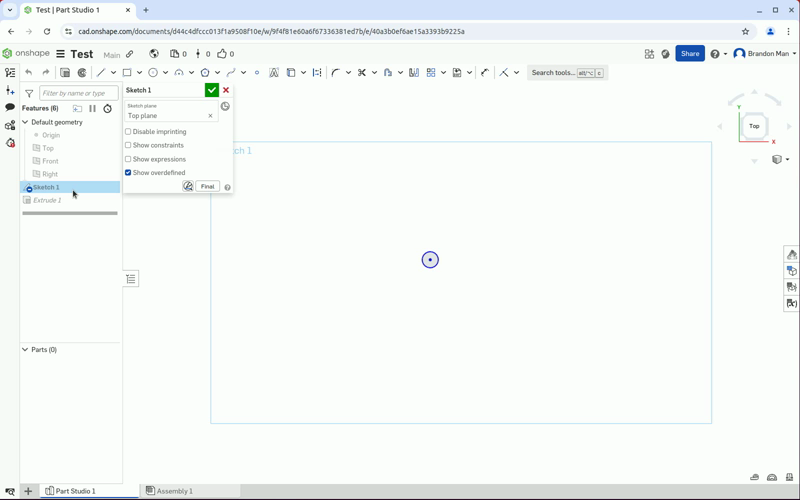
mouse_move(229, 92)
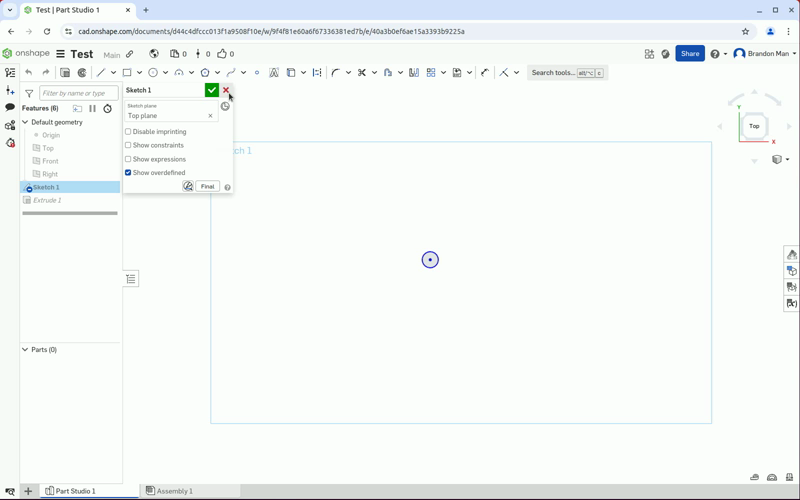
click(229, 92)
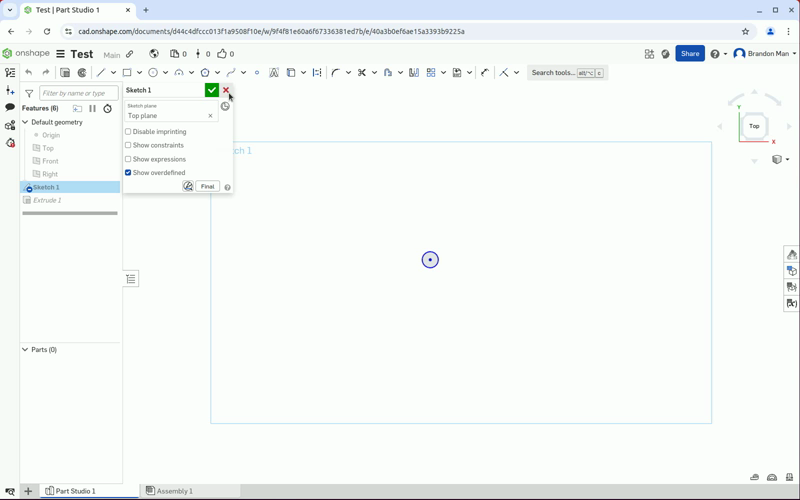
key(shift+s)
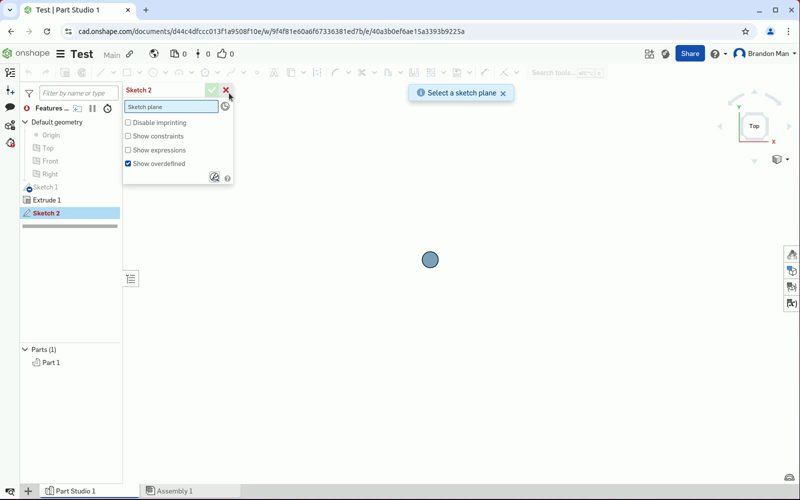
mouse_move(73, 150)
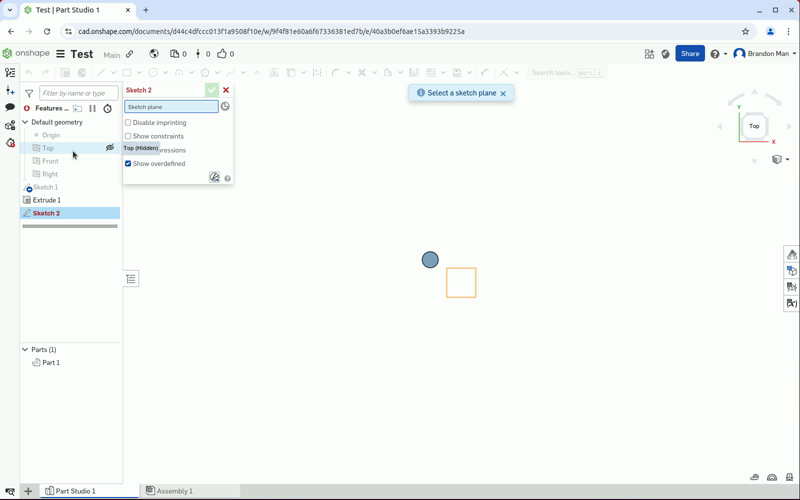
click(73, 150)
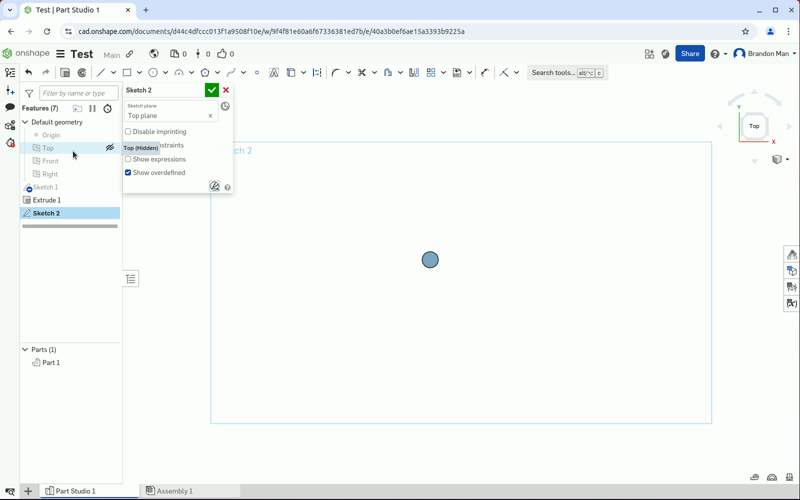
mouse_move(73, 352)
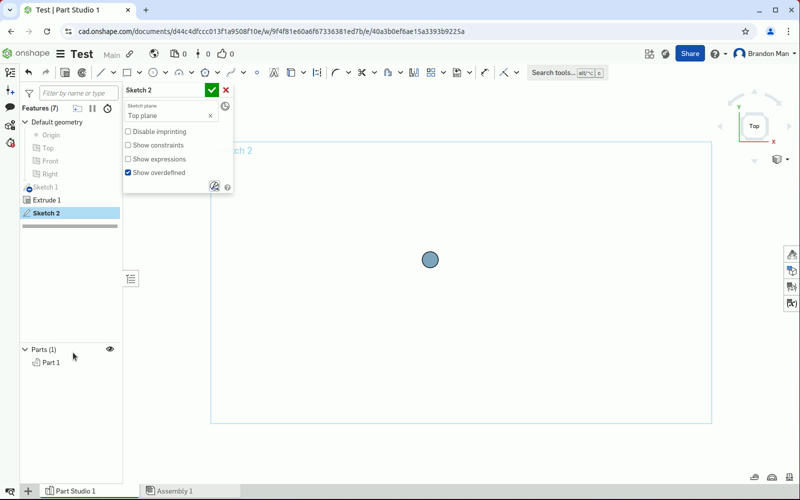
key(y)
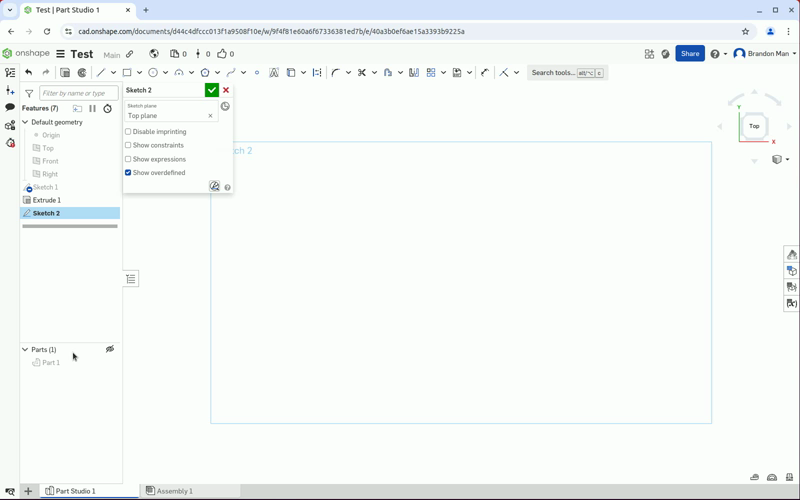
key(c)
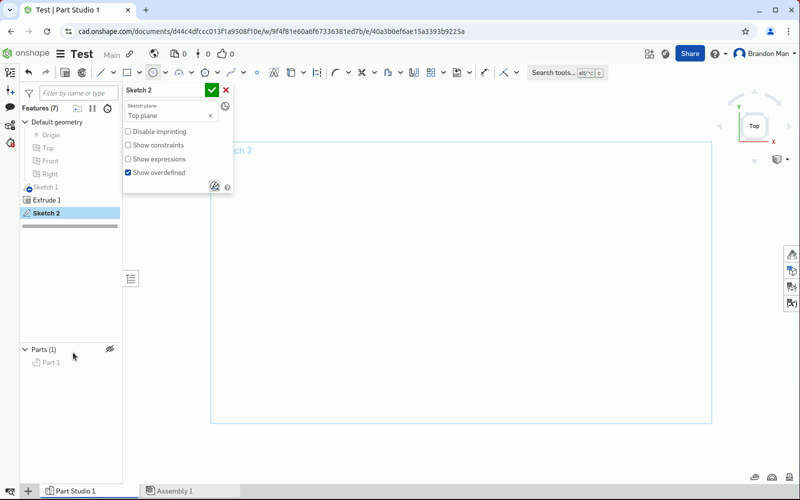
key_down(shift)
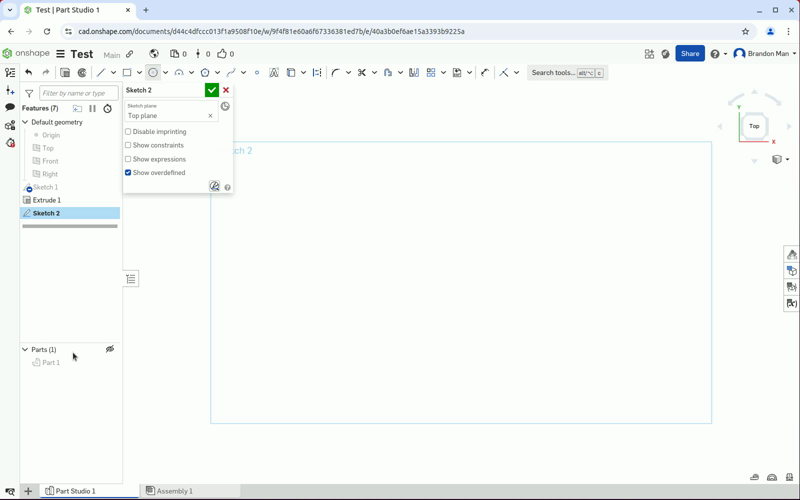
mouse_move(476, 259)
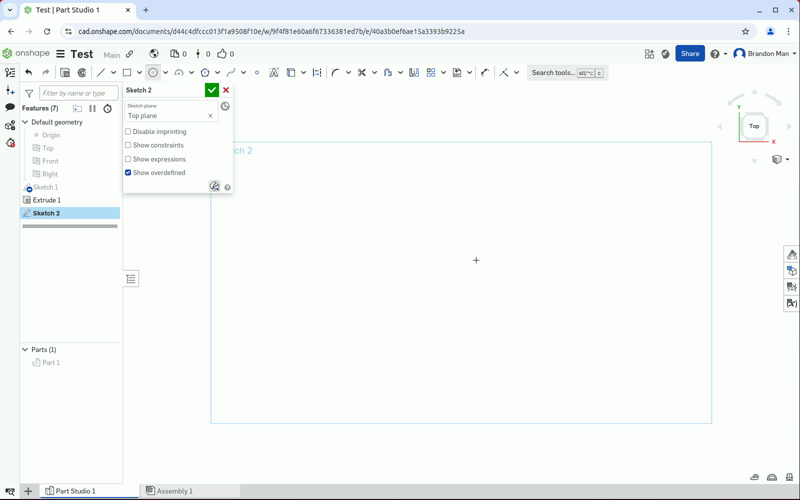
click(476, 259)
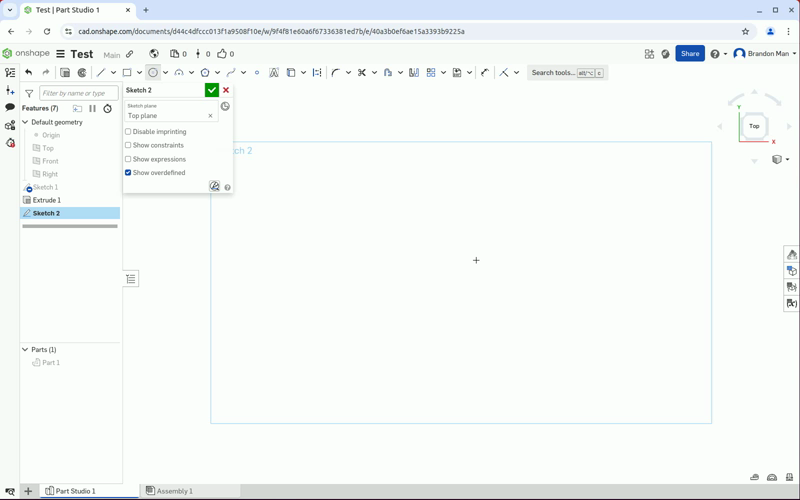
key_up(shift)
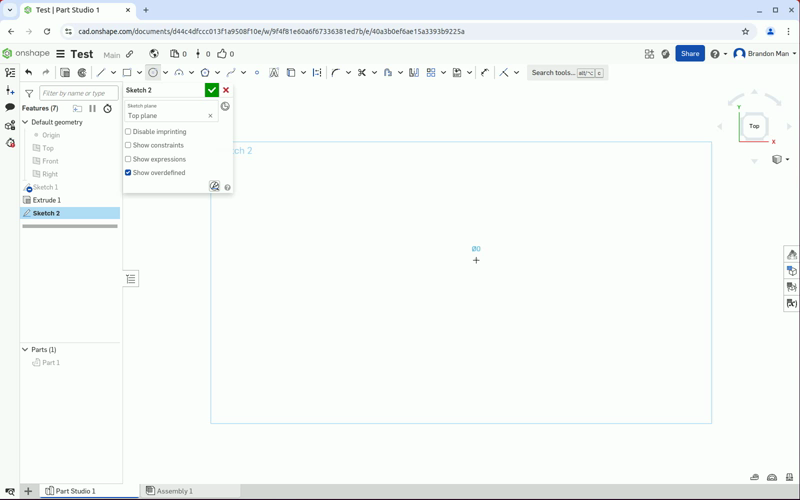
mouse_move(489, 259)
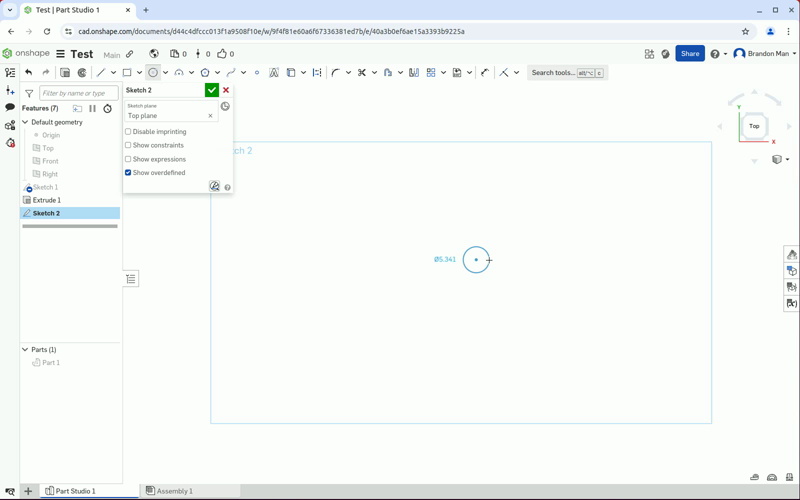
click(489, 259)
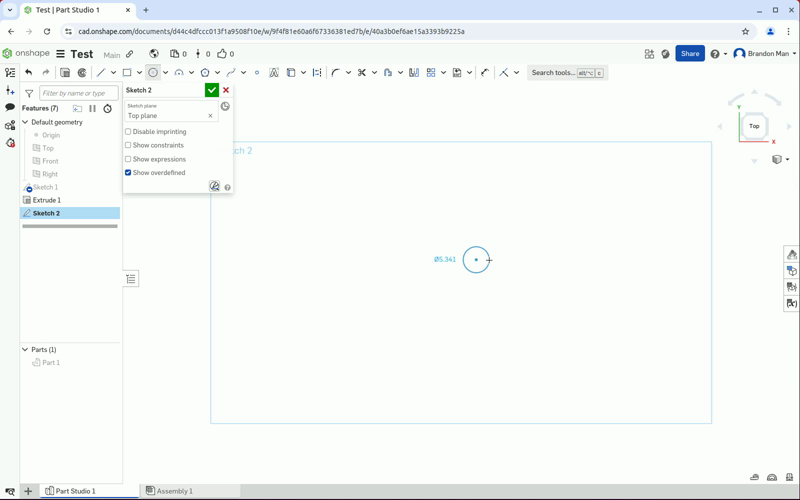
key(esc)
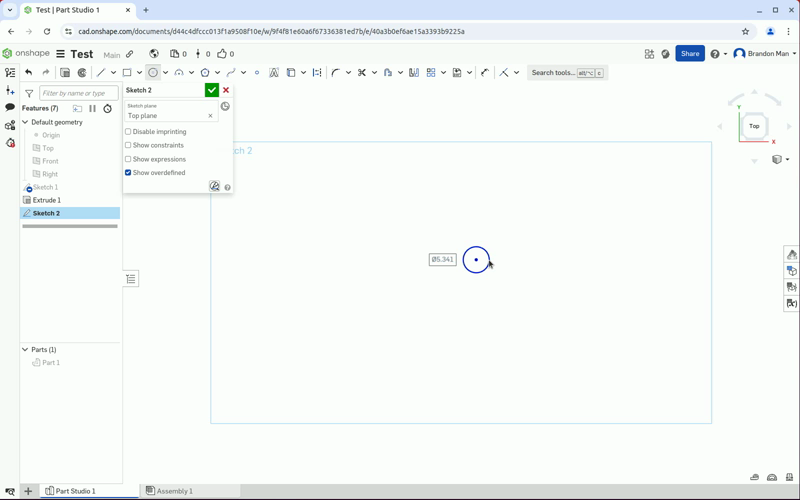
mouse_move(477, 265)
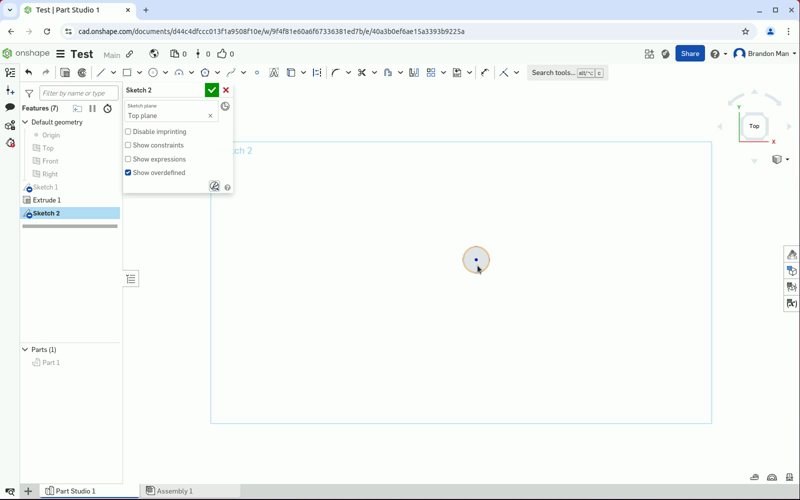
scroll(6)
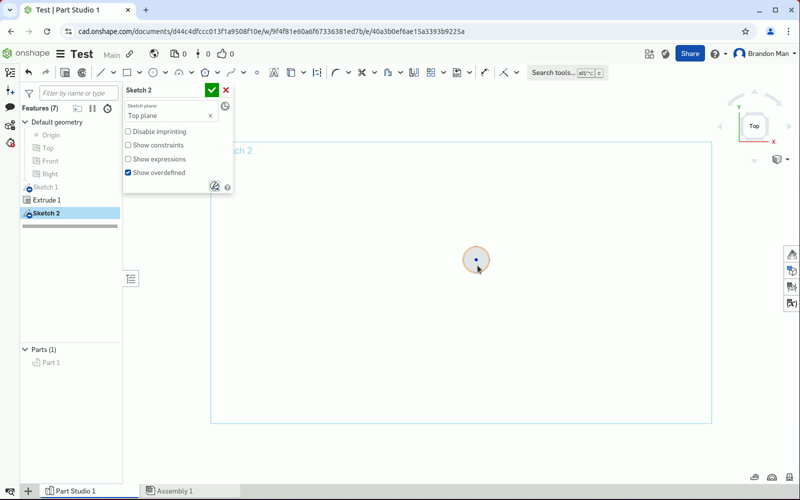
scroll(6)
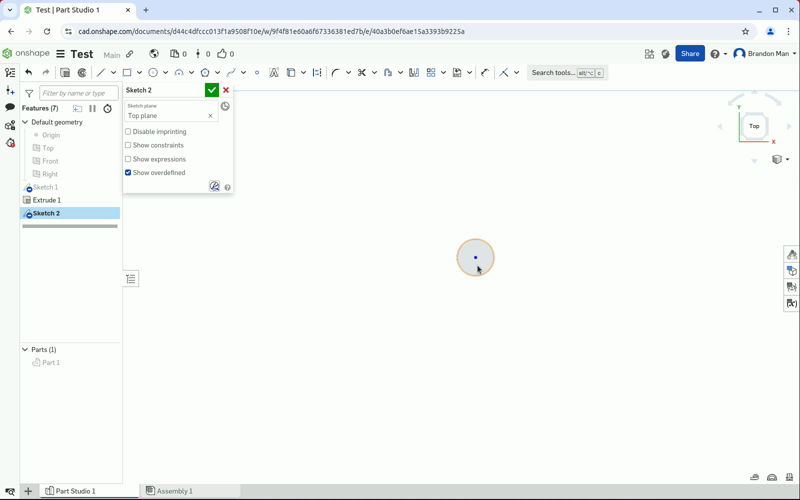
scroll(6)
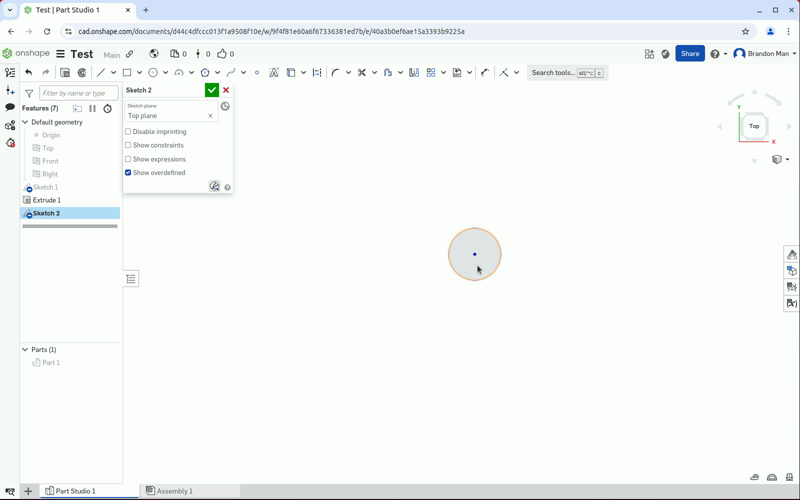
scroll(6)
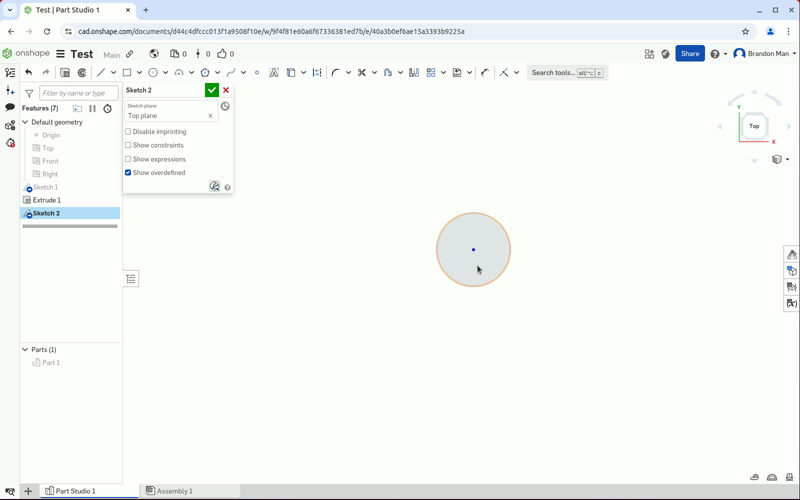
scroll(6)
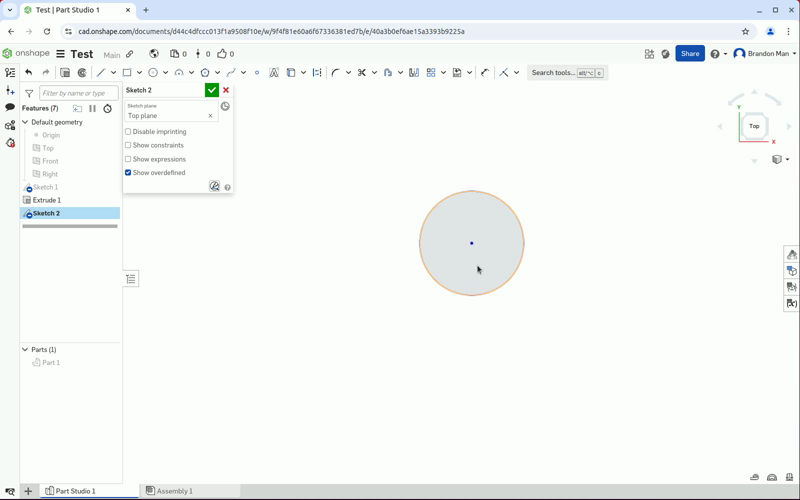
scroll(6)
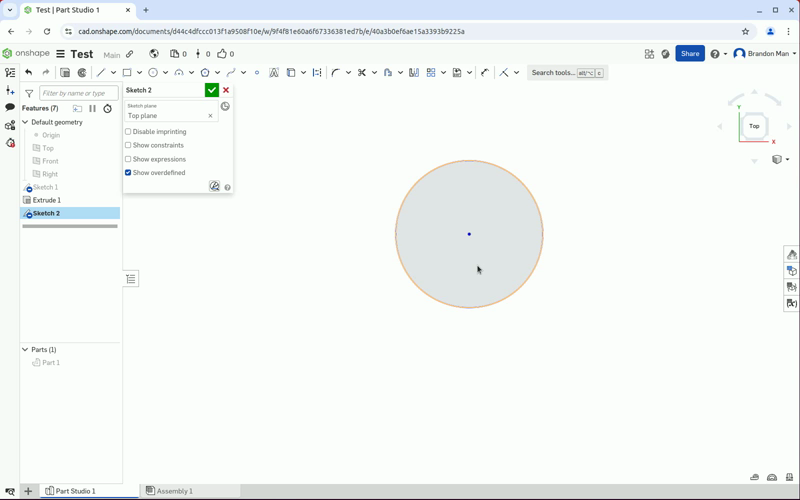
scroll(6)
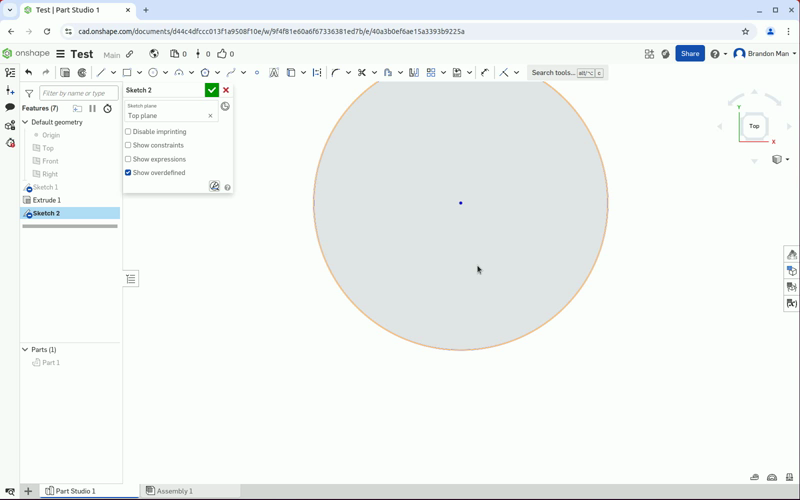
click(477, 265)
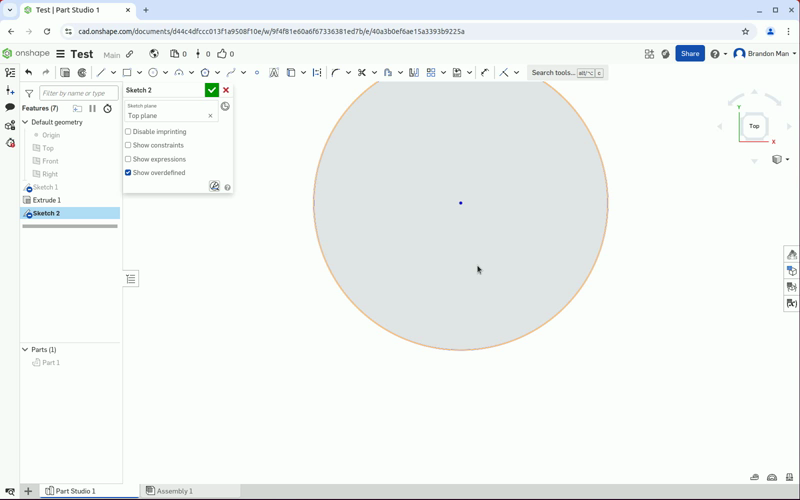
scroll(-6)
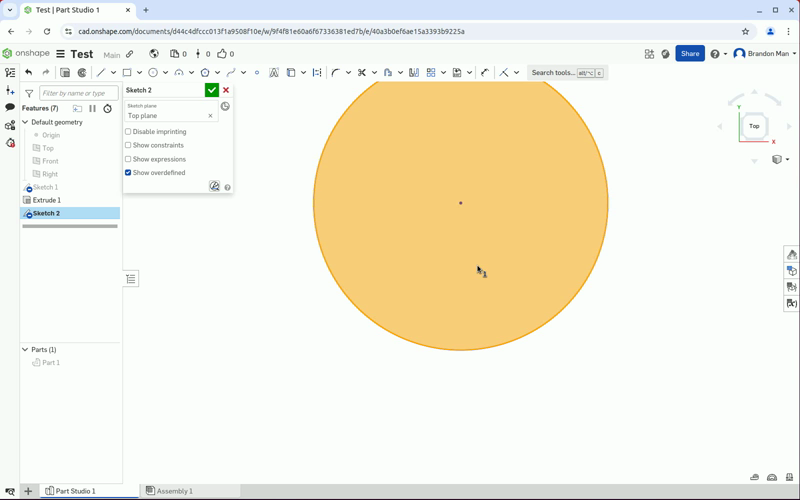
scroll(-6)
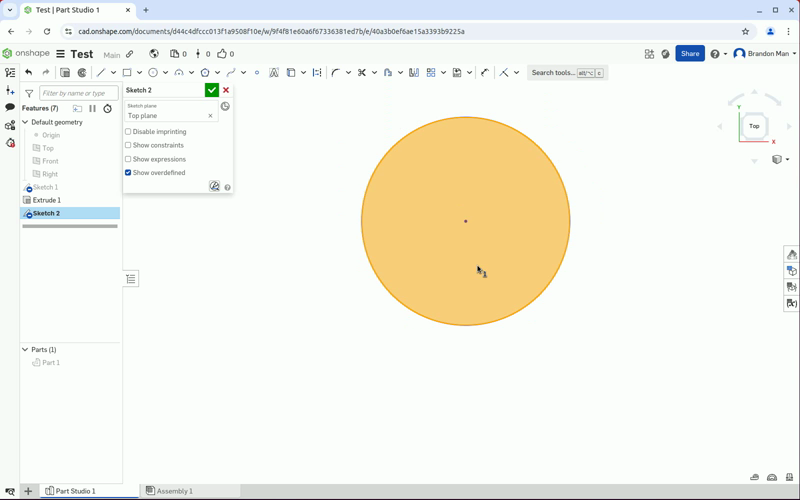
scroll(-6)
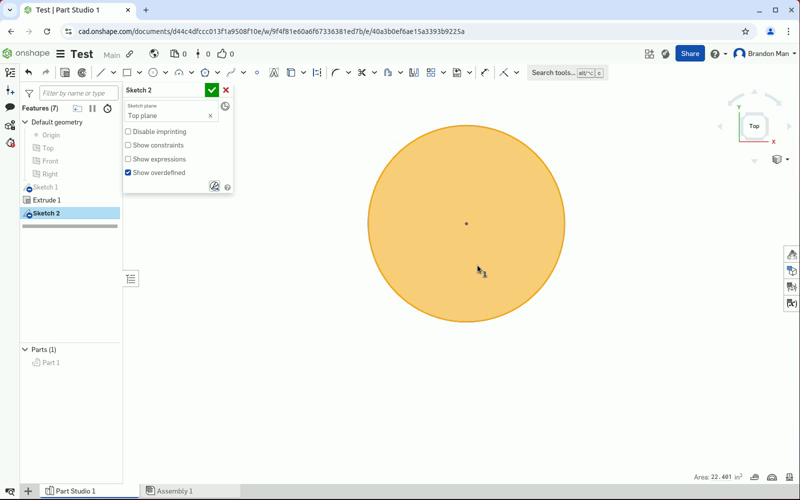
scroll(-6)
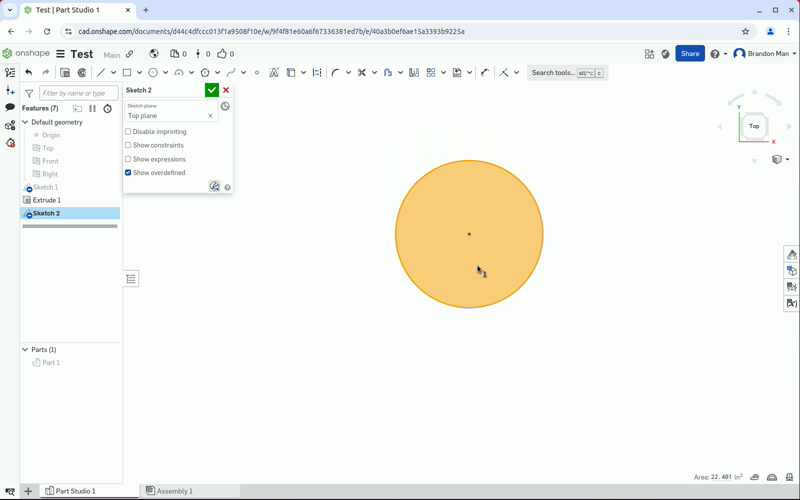
scroll(-6)
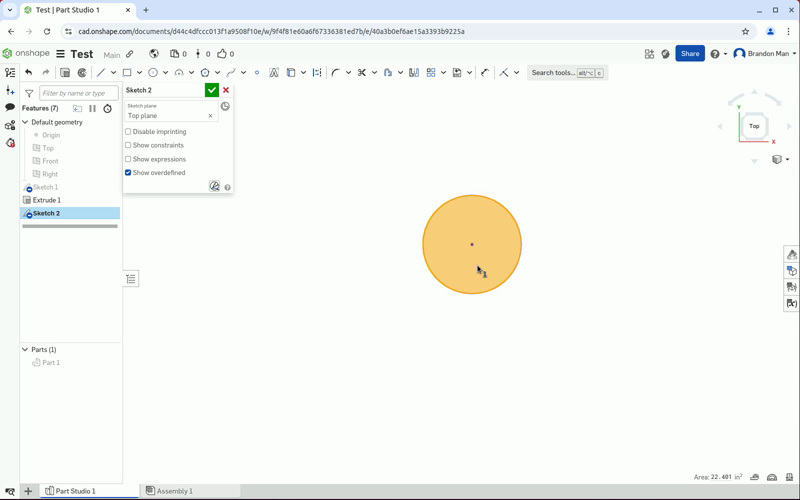
scroll(-6)
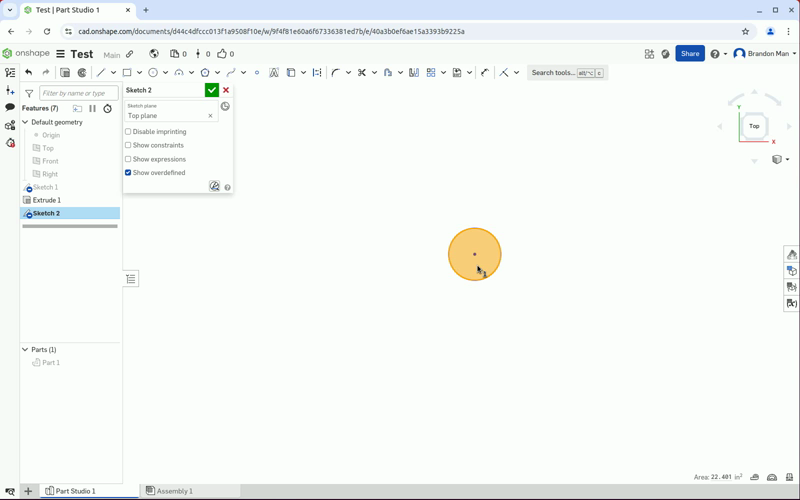
scroll(-6)
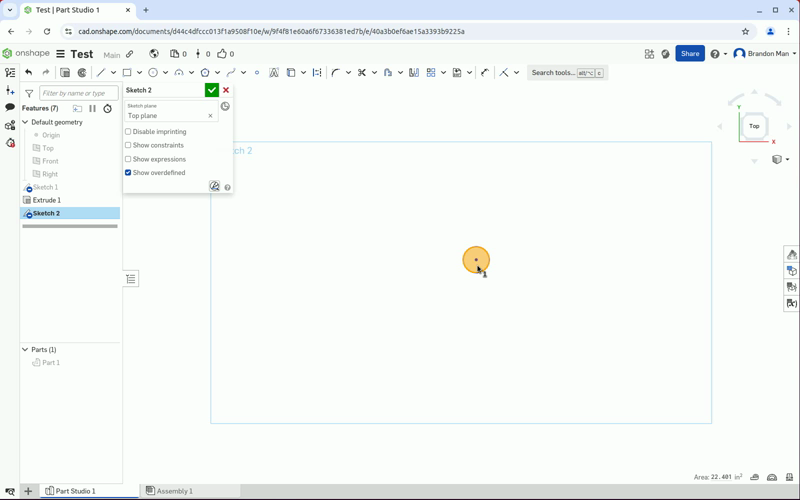
mouse_move(73, 352)
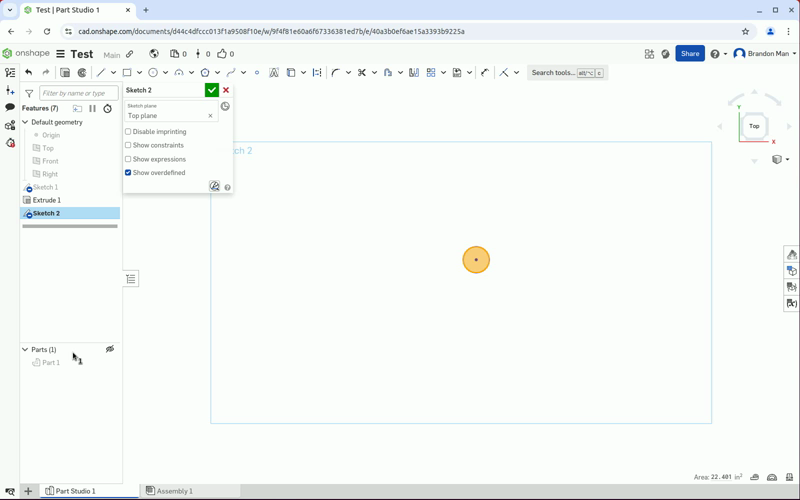
key(shift+y)
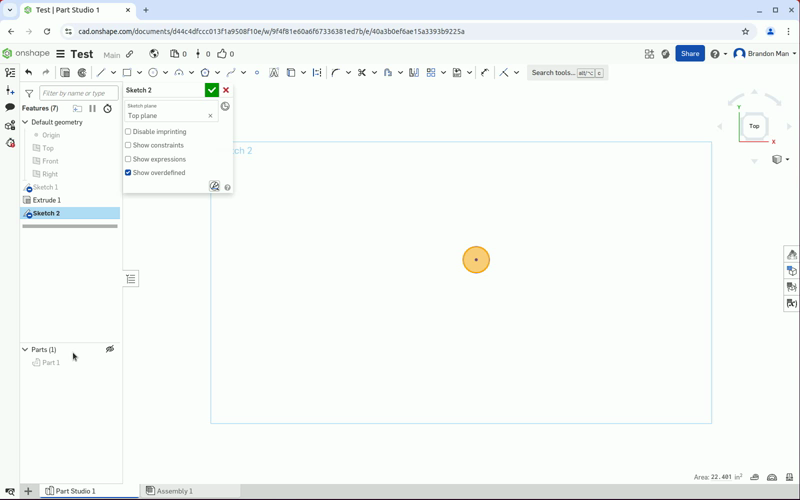
key(shift+e)
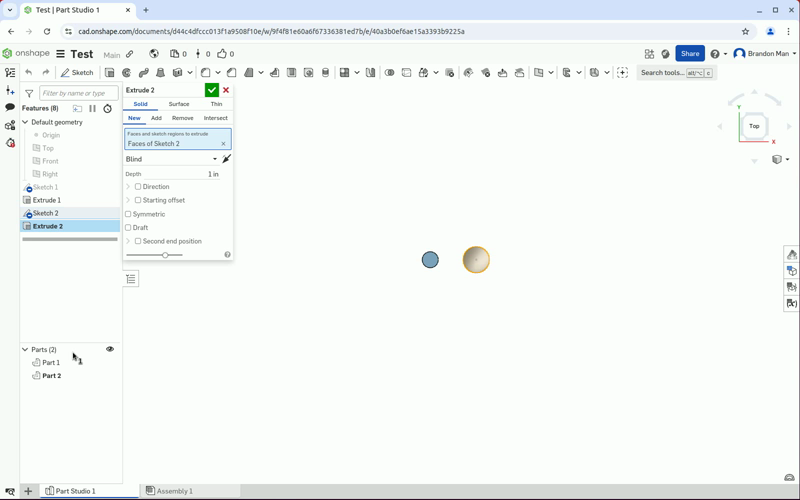
mouse_move(143, 106)
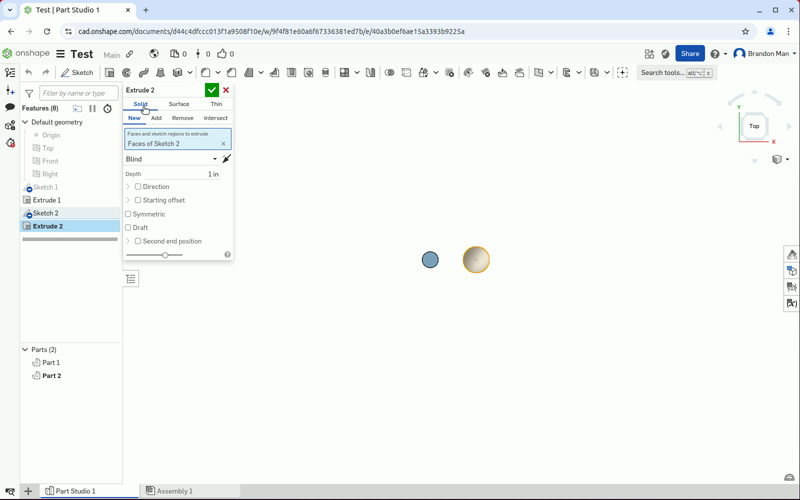
click(143, 106)
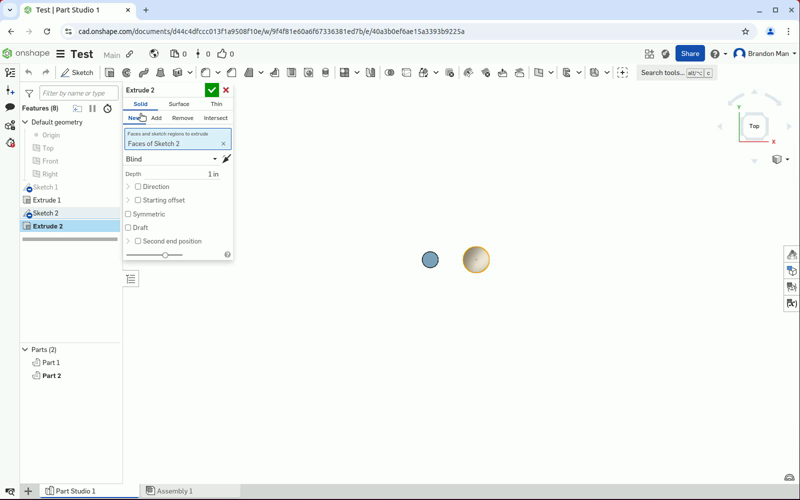
mouse_move(137, 120)
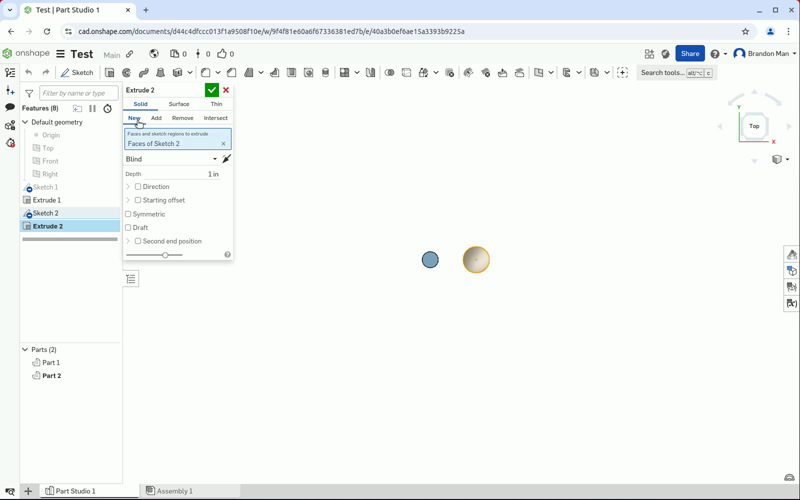
click(137, 120)
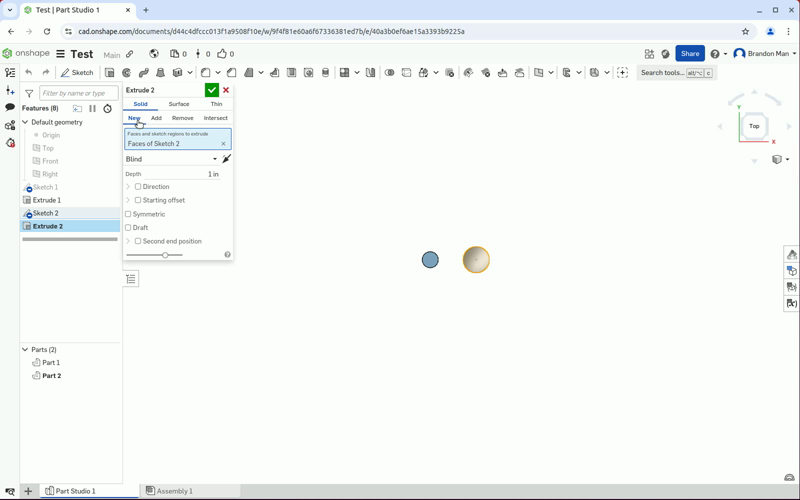
key(tab, 4)
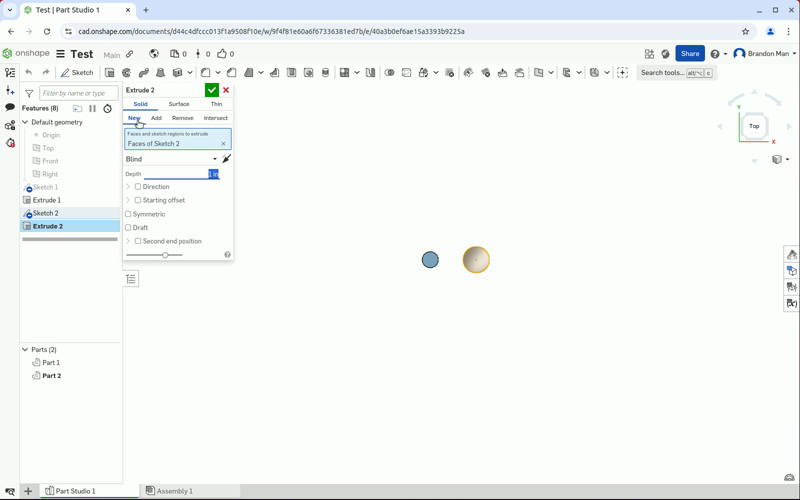
text(-23.108)
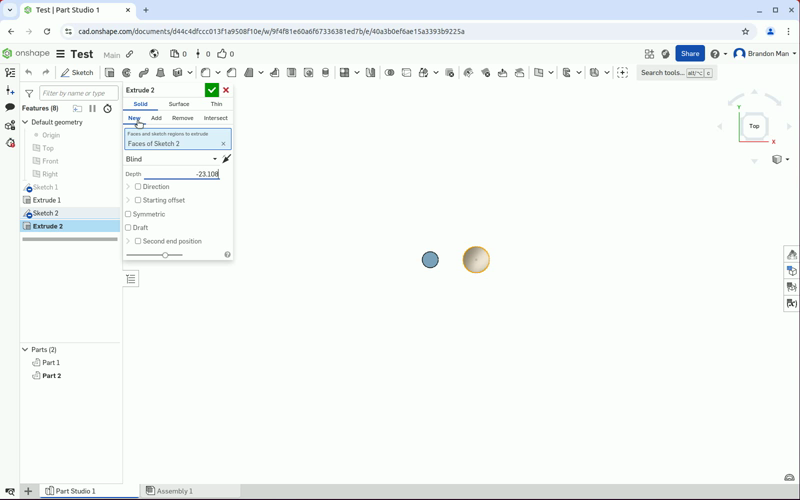
key(enter)
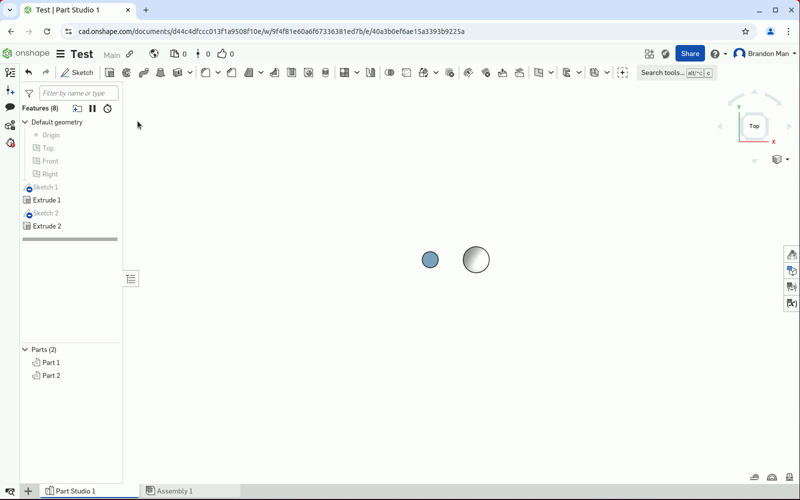
key(shift+h)
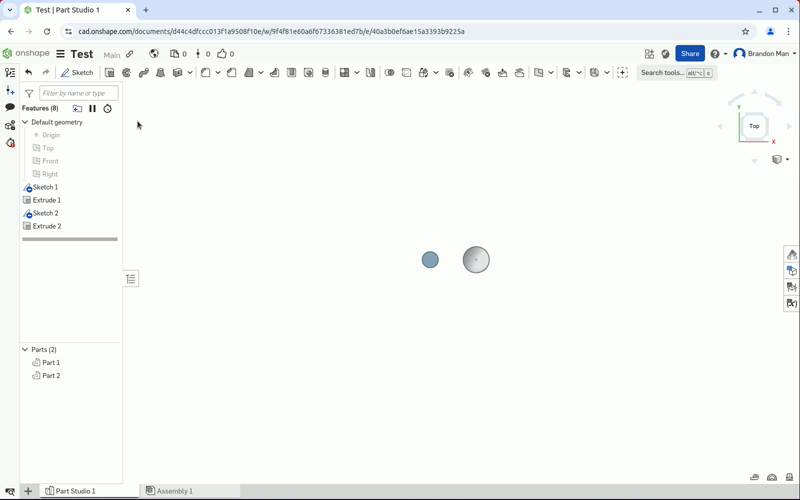
key(shift+h)
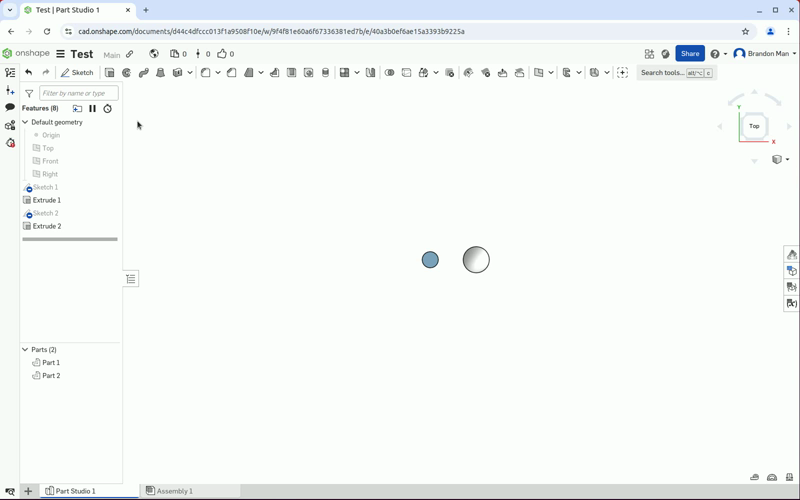
mouse_move(73, 189)
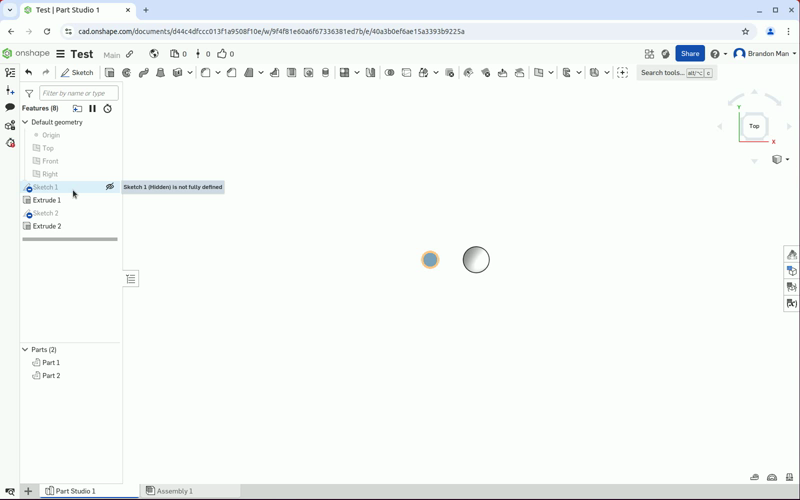
click(73, 189)
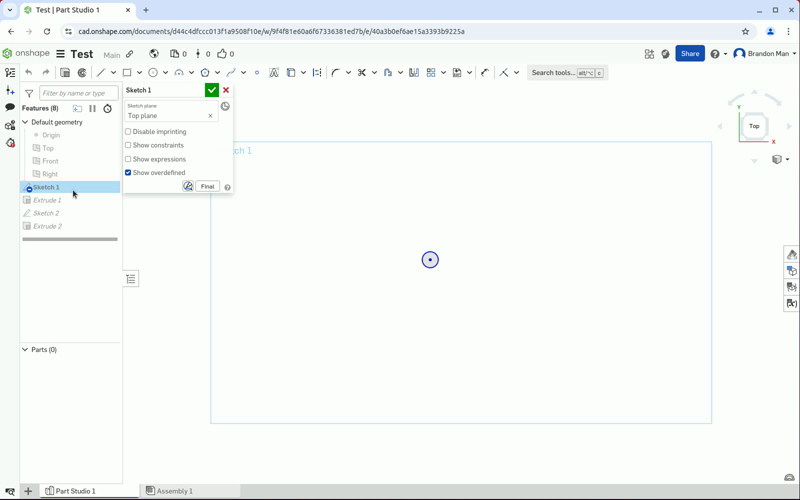
mouse_move(229, 92)
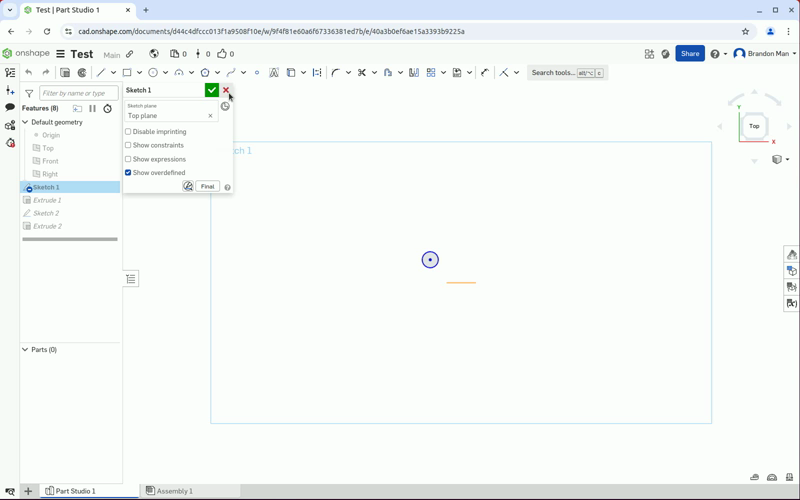
click(229, 92)
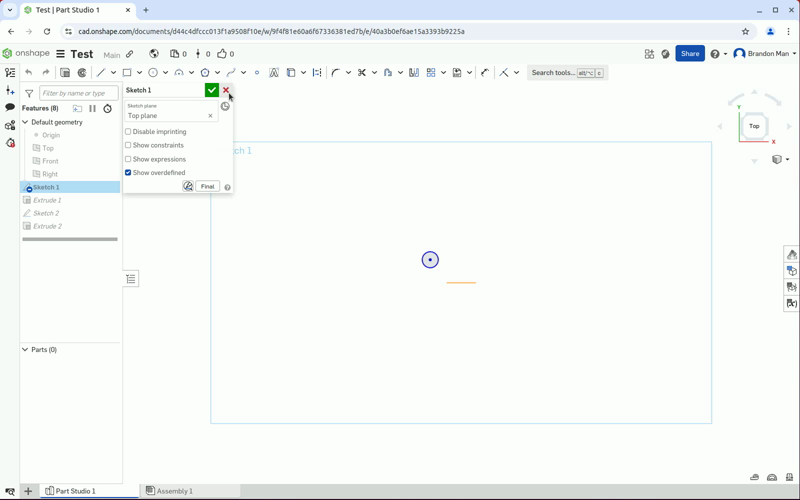
key(shift+s)
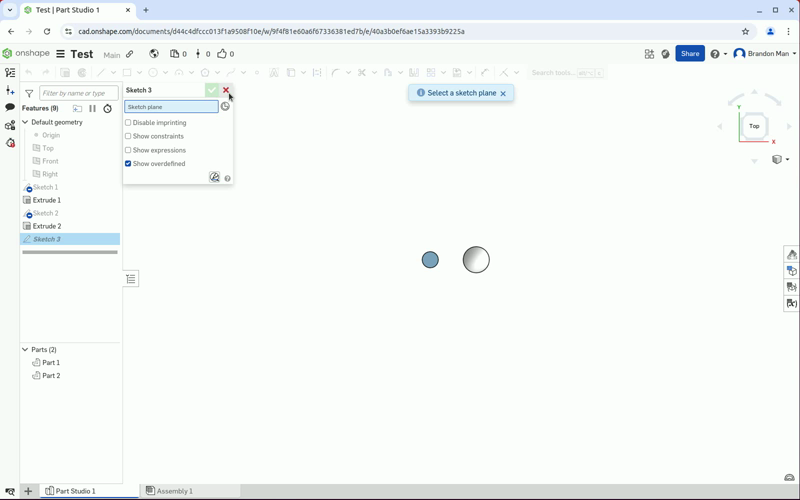
mouse_move(73, 150)
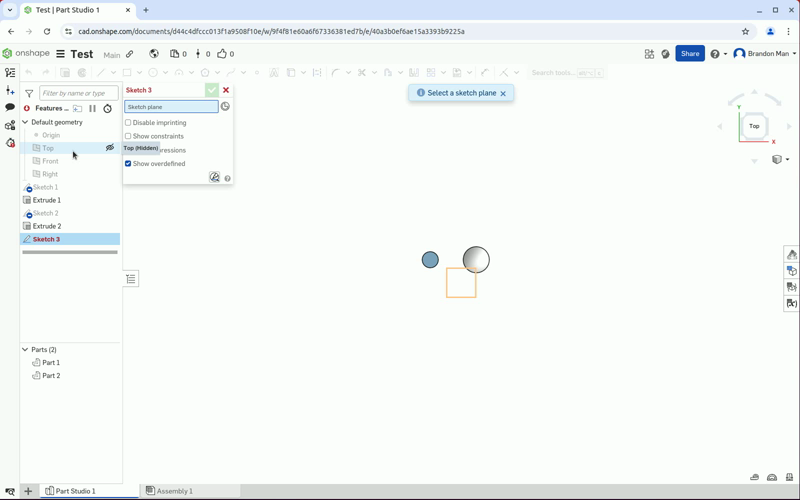
click(73, 150)
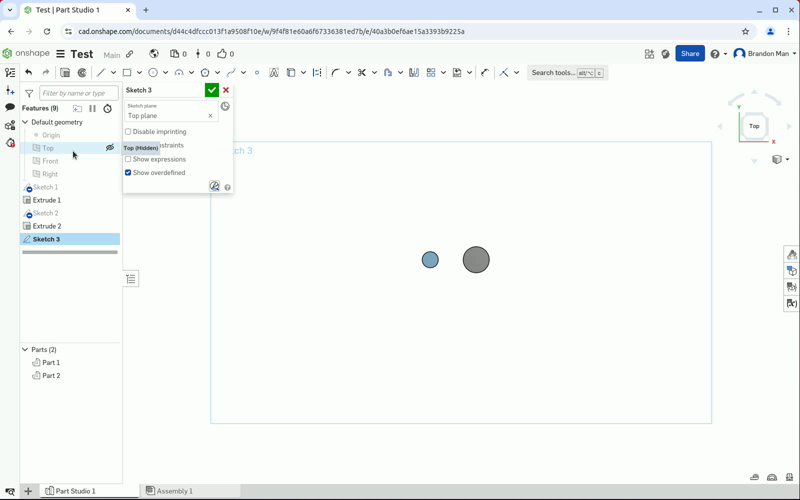
mouse_move(73, 352)
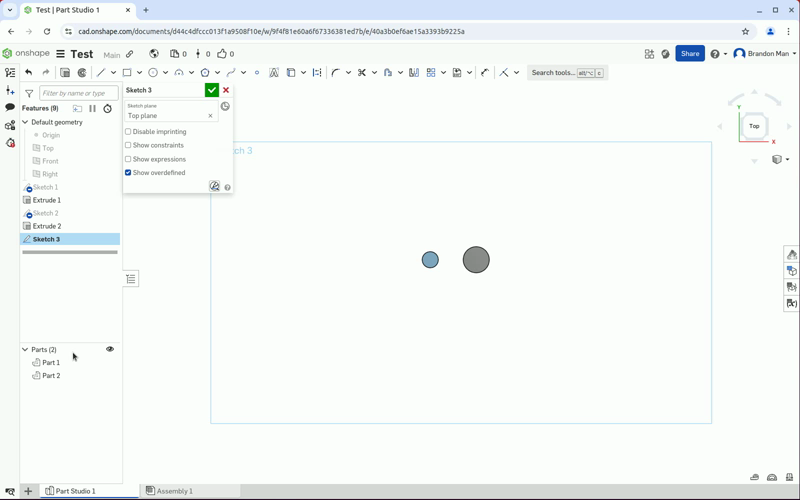
key(y)
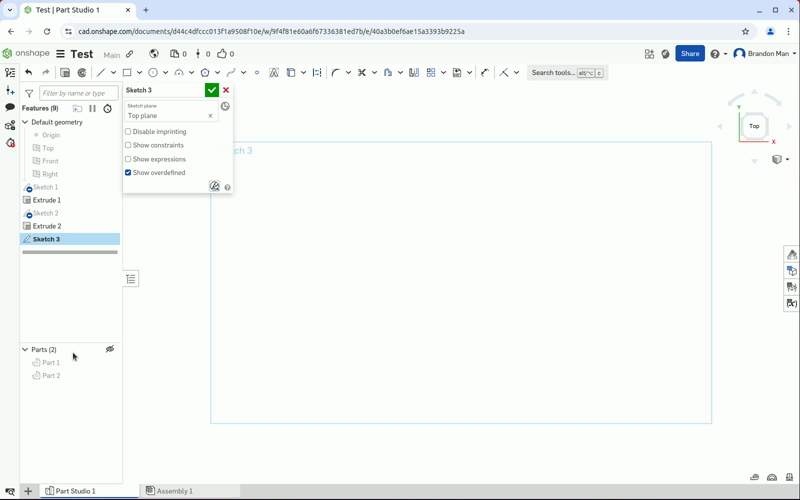
key(c)
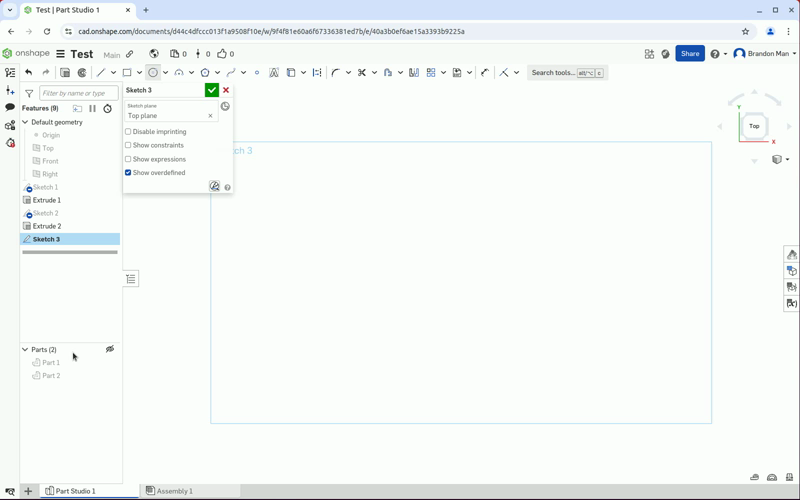
key_down(shift)
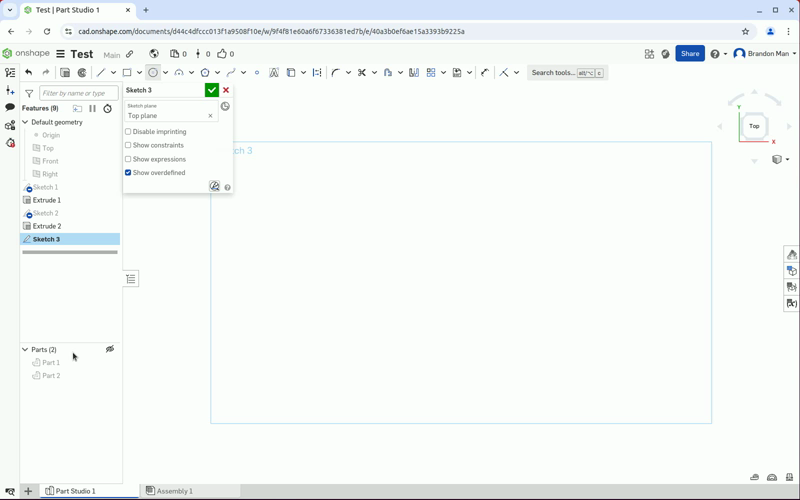
mouse_move(444, 295)
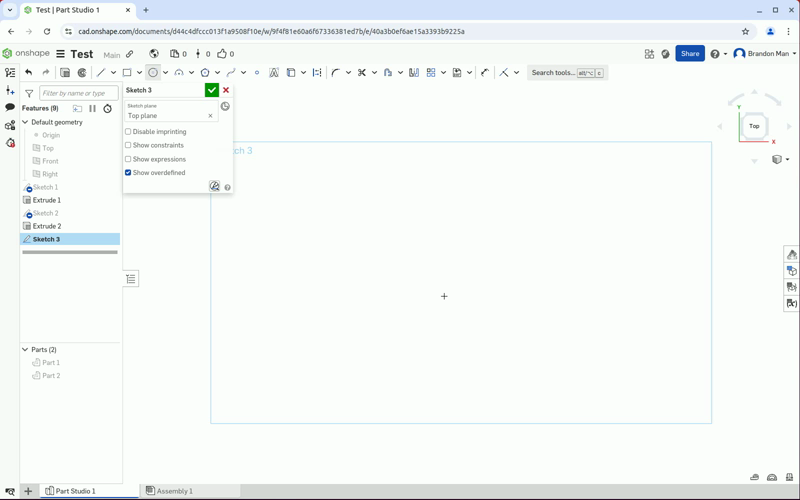
click(444, 295)
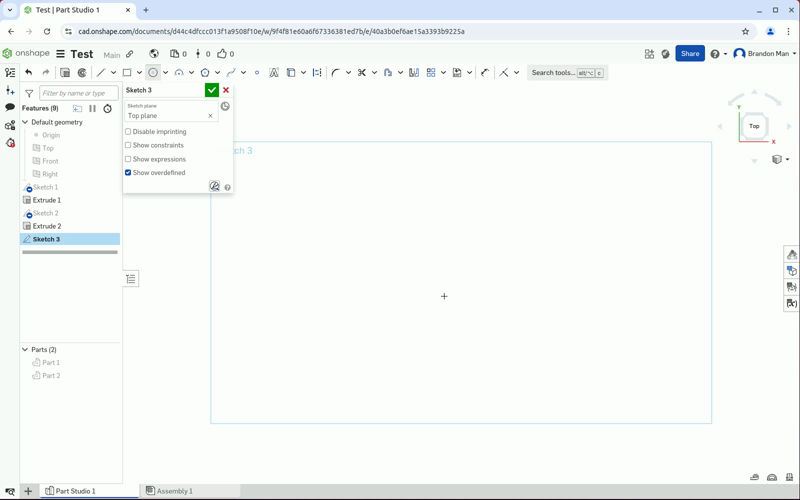
key_up(shift)
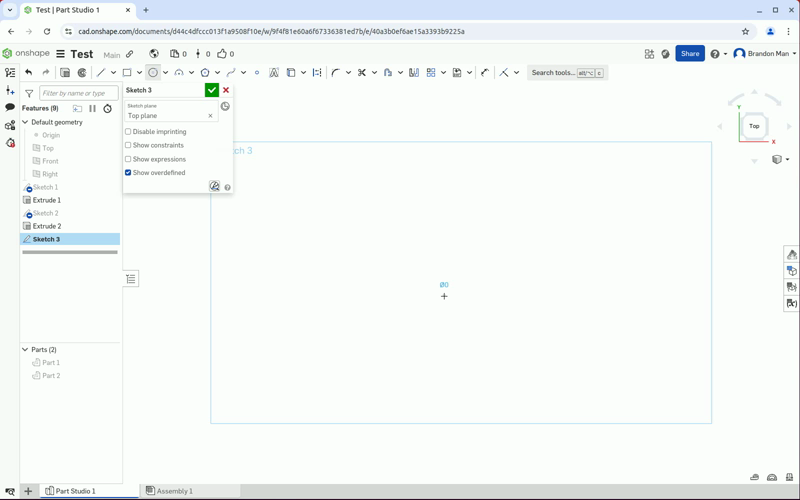
mouse_move(454, 295)
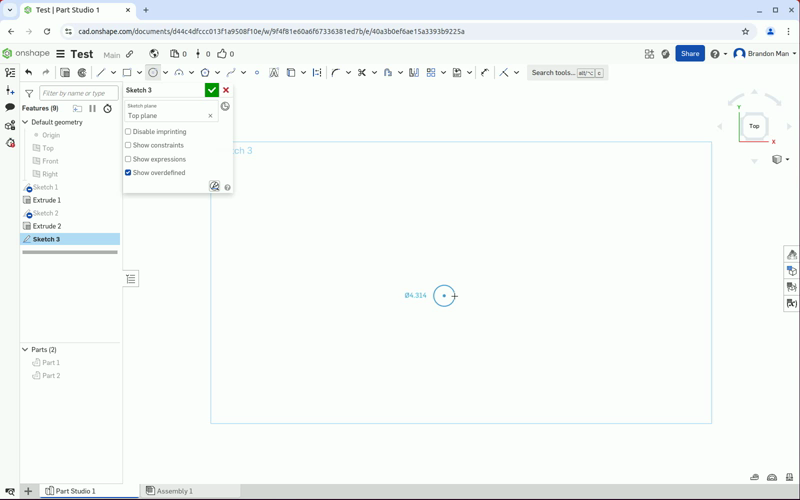
click(454, 295)
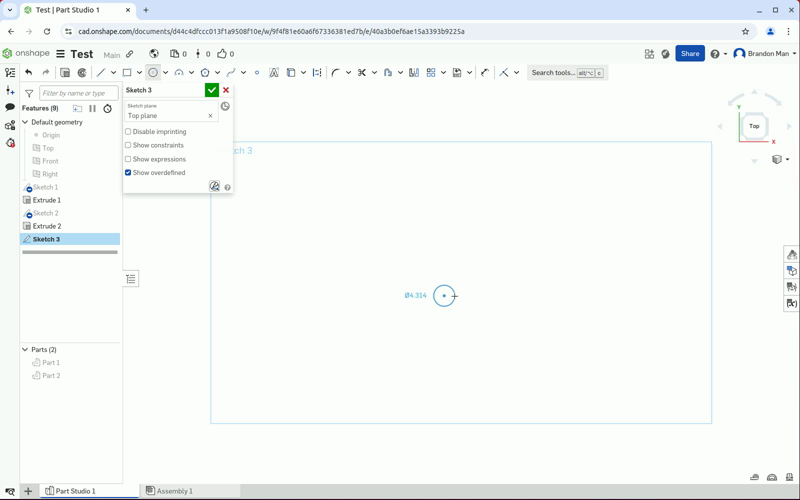
key(esc)
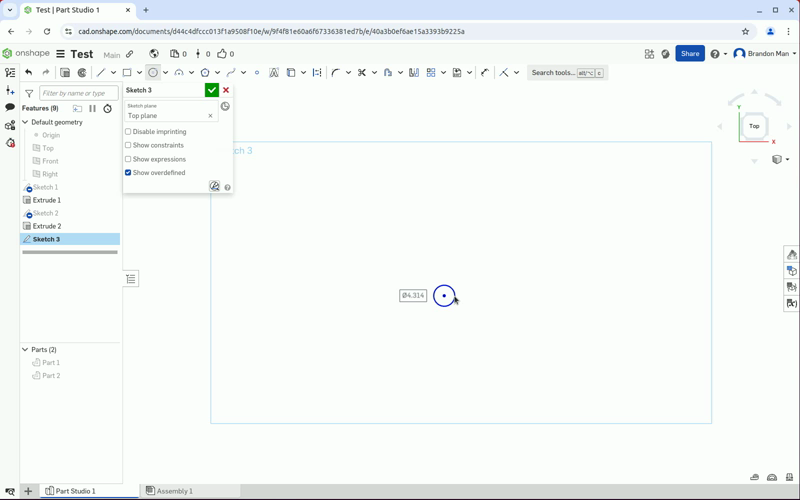
mouse_move(452, 301)
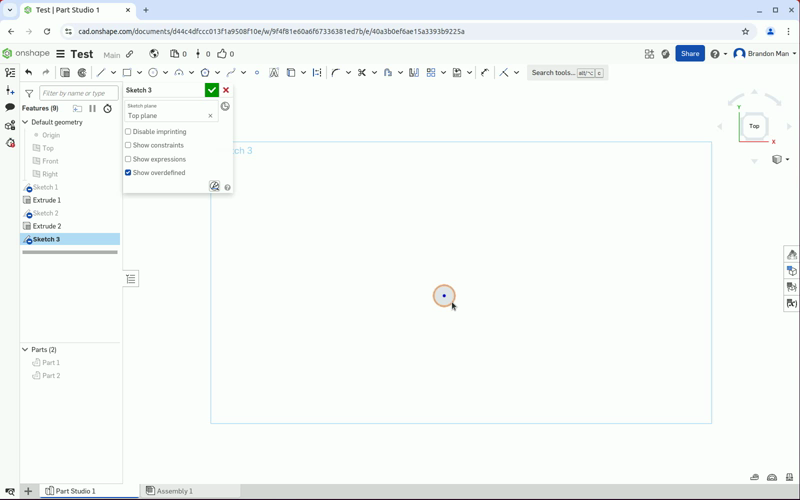
scroll(6)
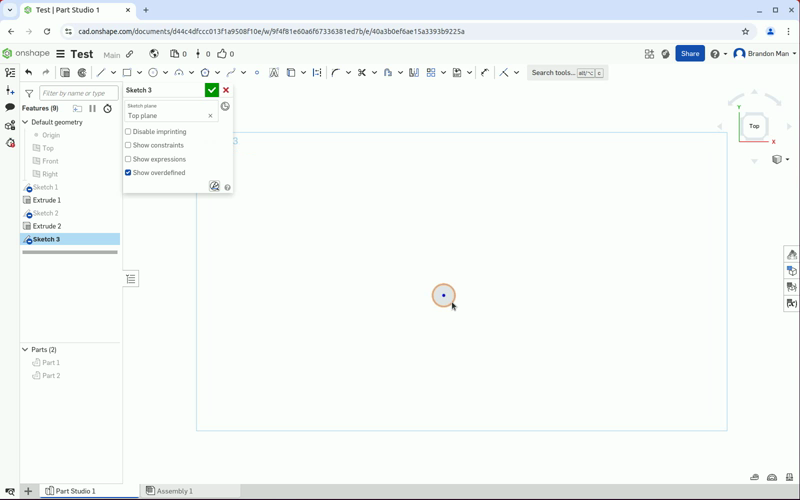
scroll(6)
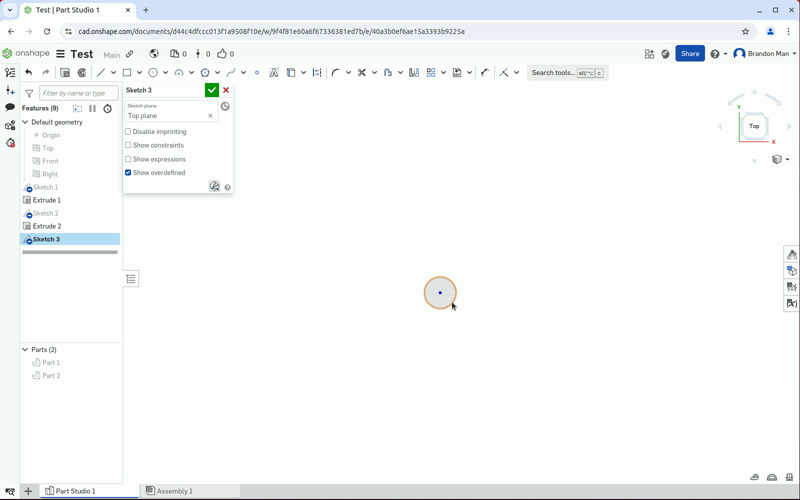
scroll(6)
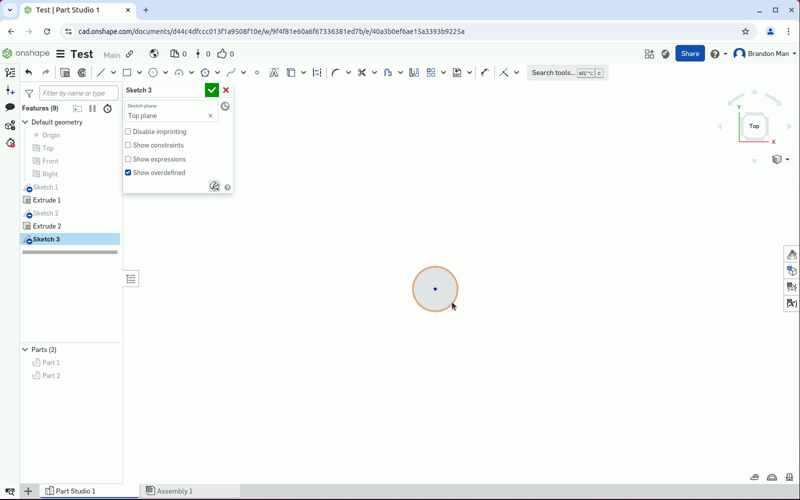
scroll(6)
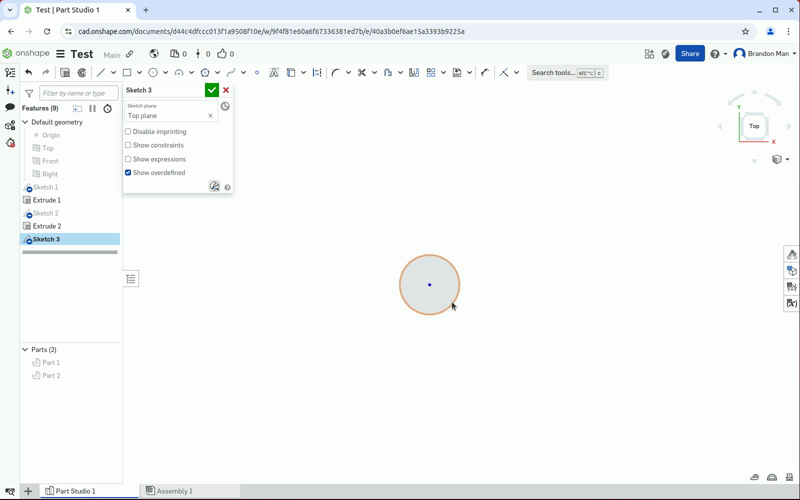
scroll(6)
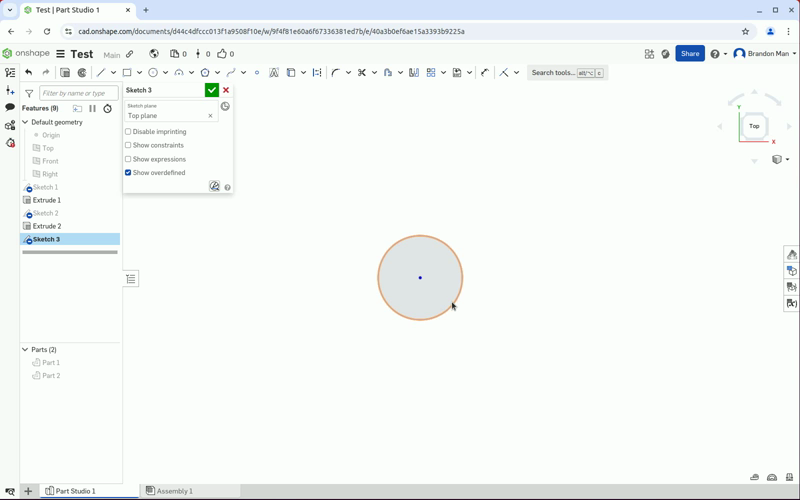
scroll(6)
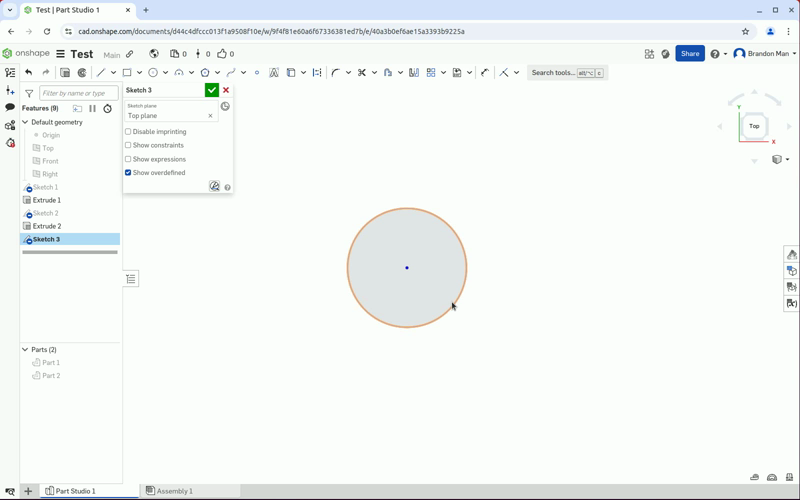
scroll(6)
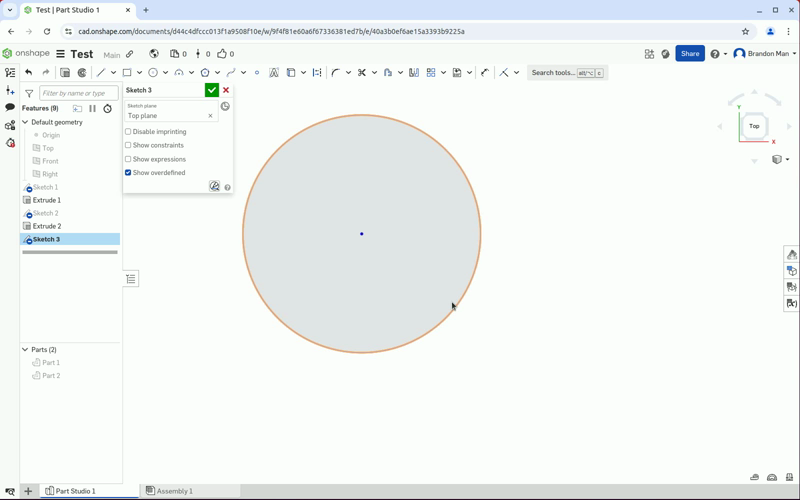
click(452, 301)
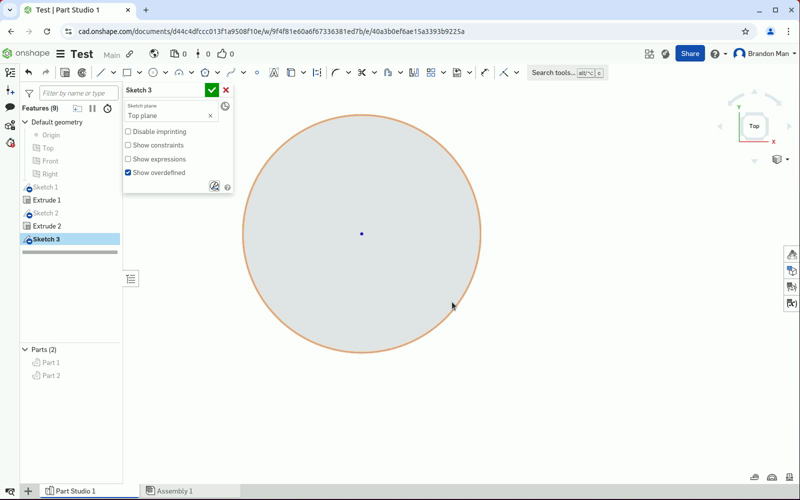
scroll(-6)
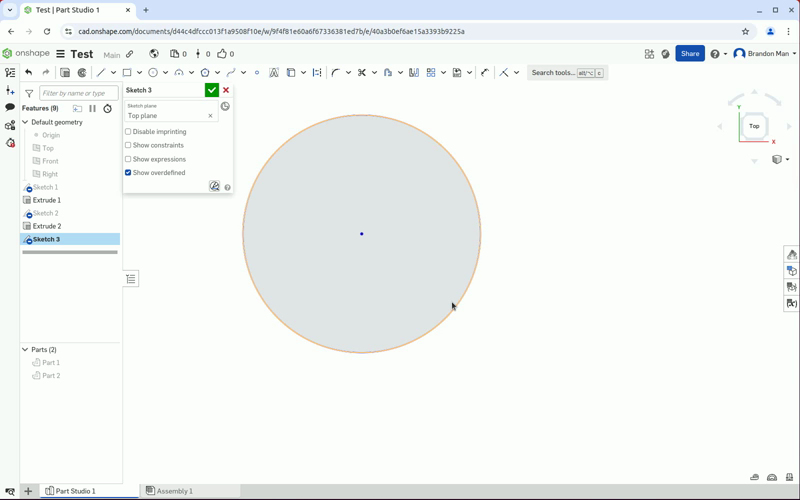
scroll(-6)
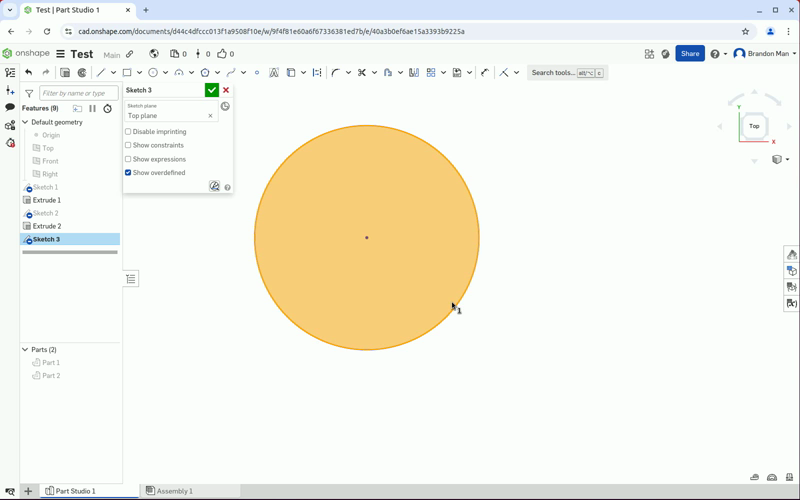
scroll(-6)
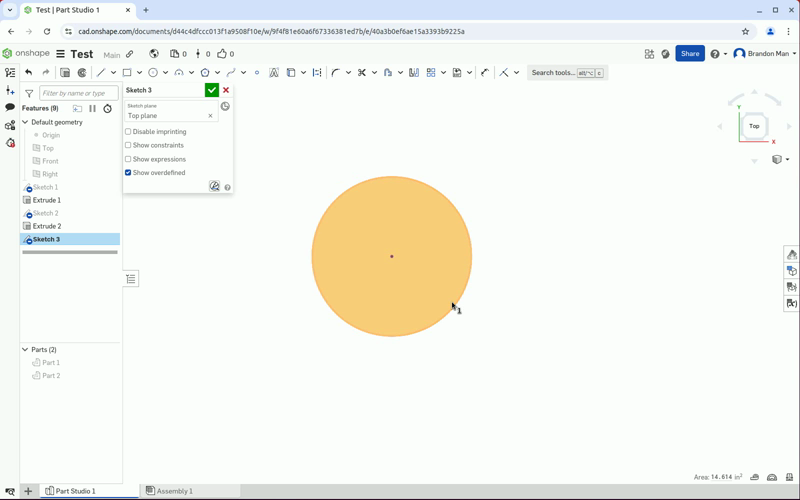
scroll(-6)
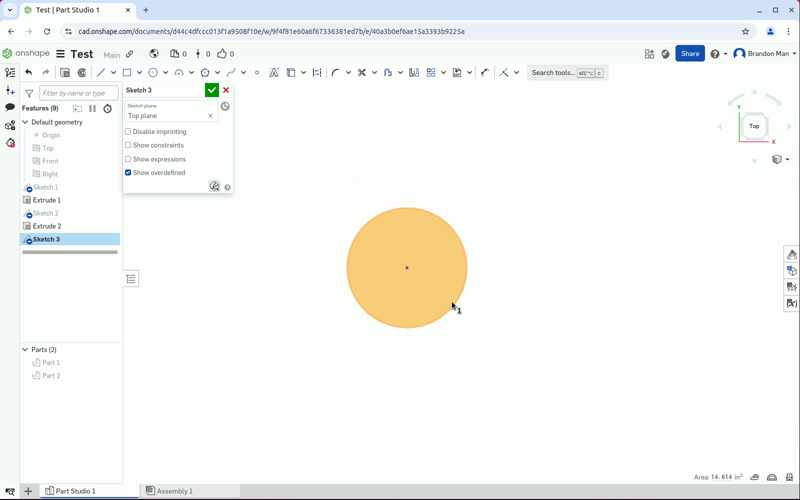
scroll(-6)
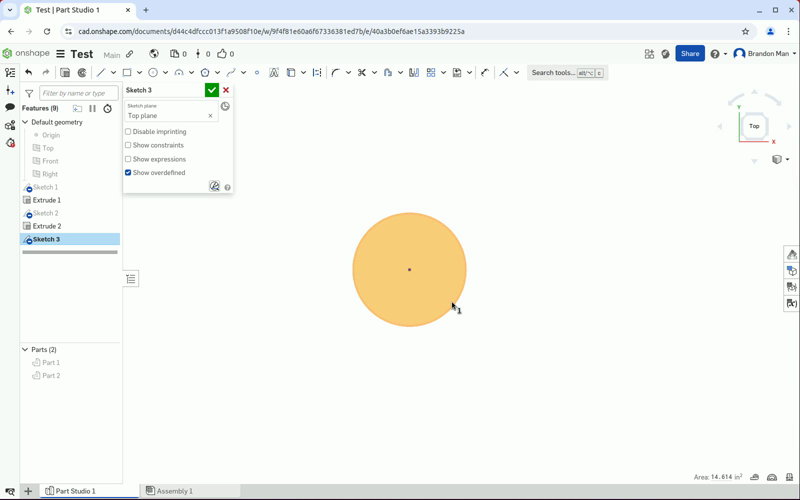
scroll(-6)
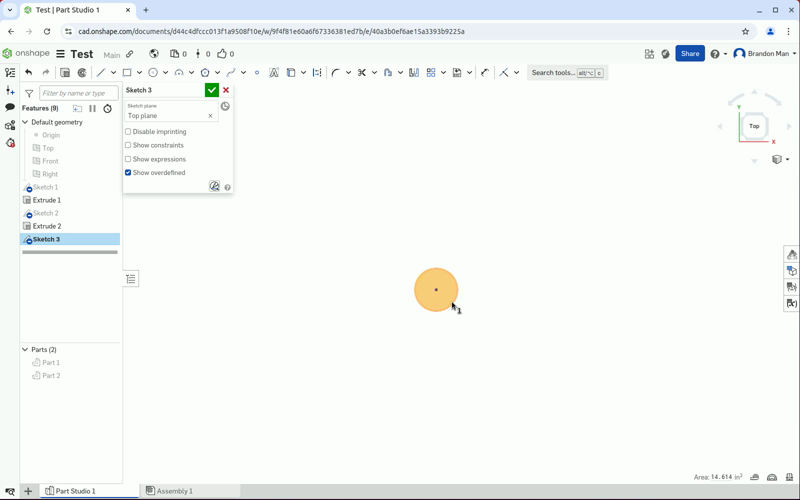
scroll(-6)
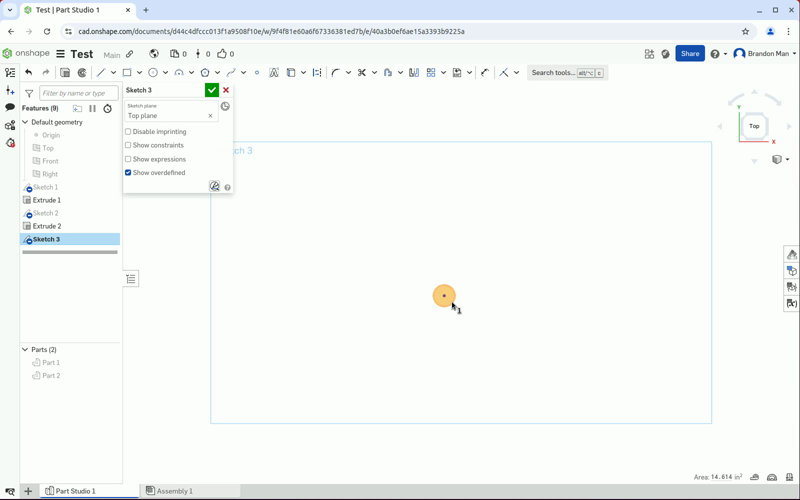
mouse_move(73, 352)
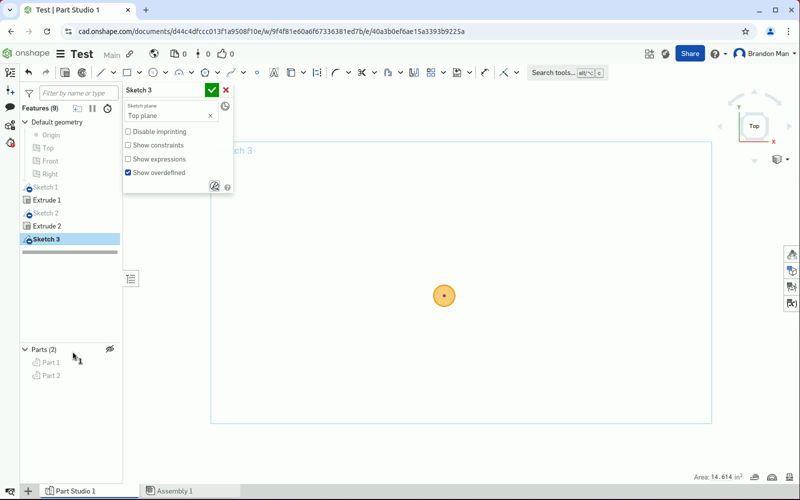
key(shift+y)
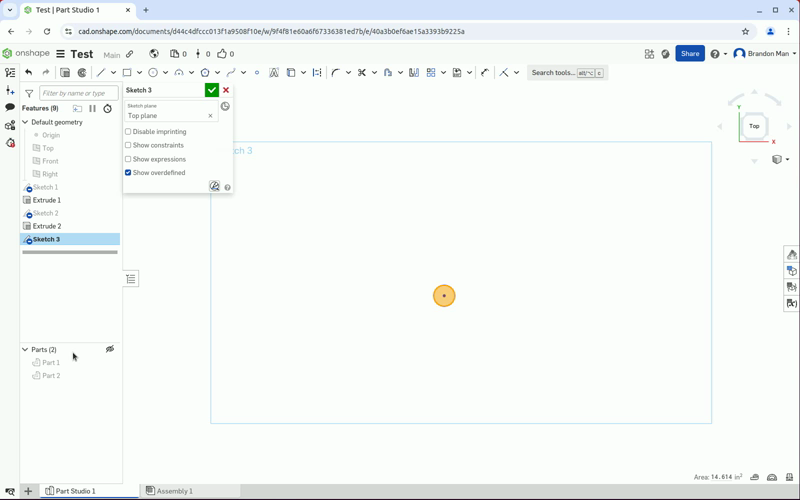
key(shift+e)
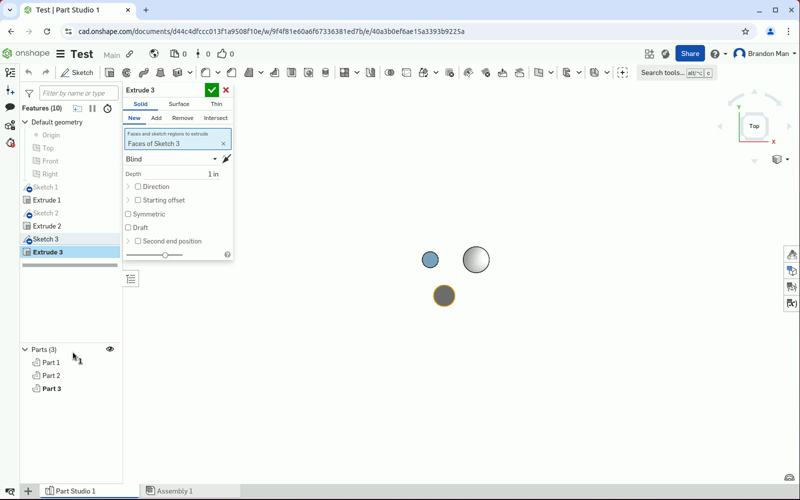
mouse_move(143, 106)
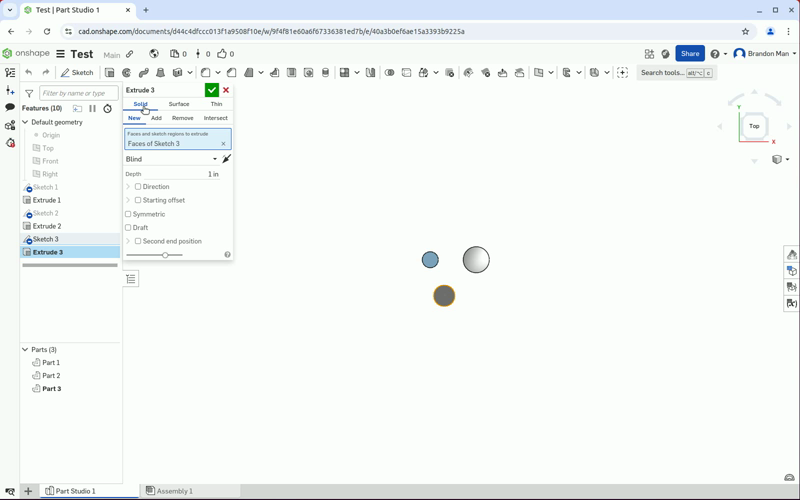
click(143, 106)
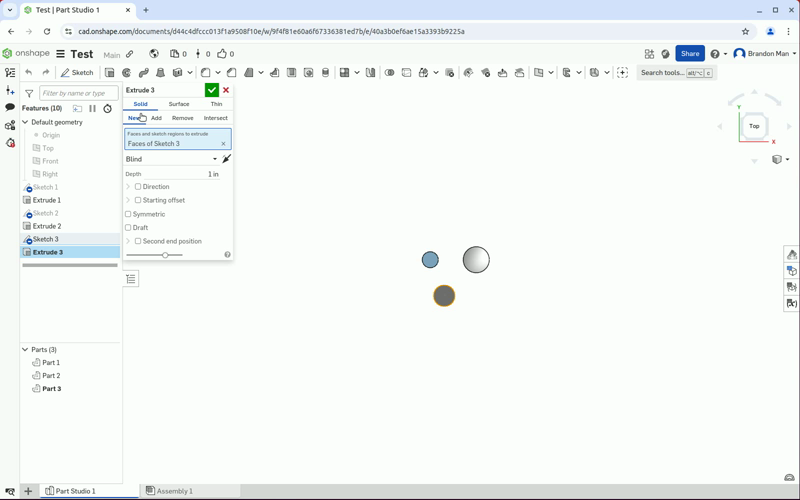
mouse_move(137, 120)
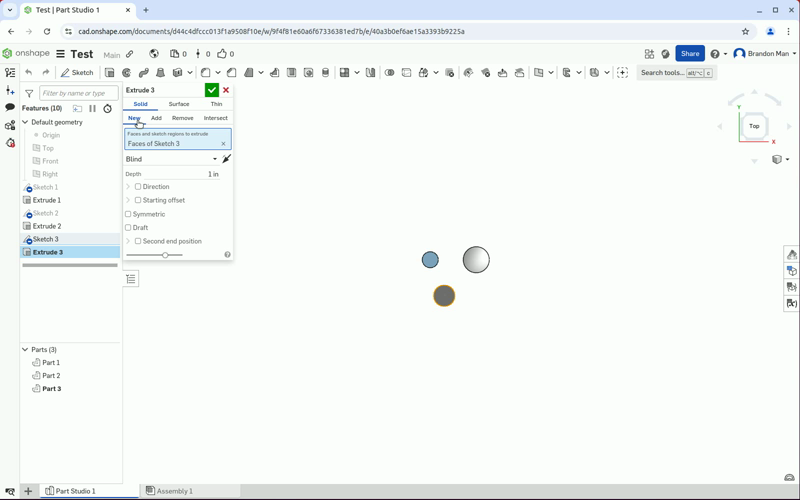
click(137, 120)
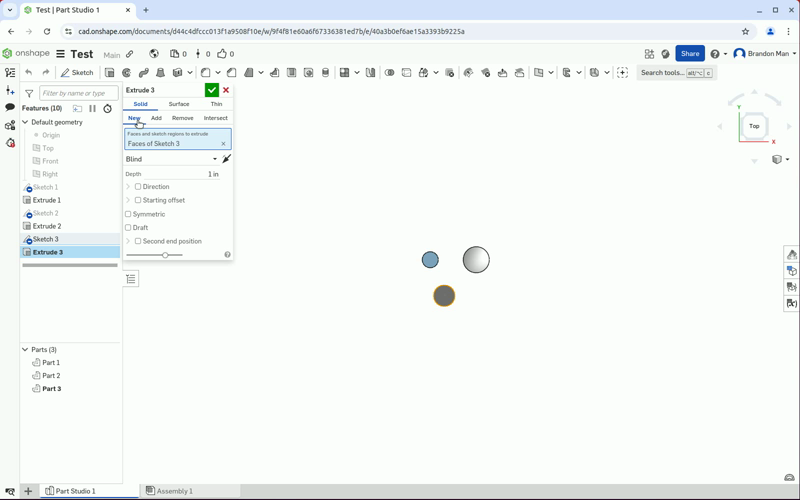
key(tab, 4)
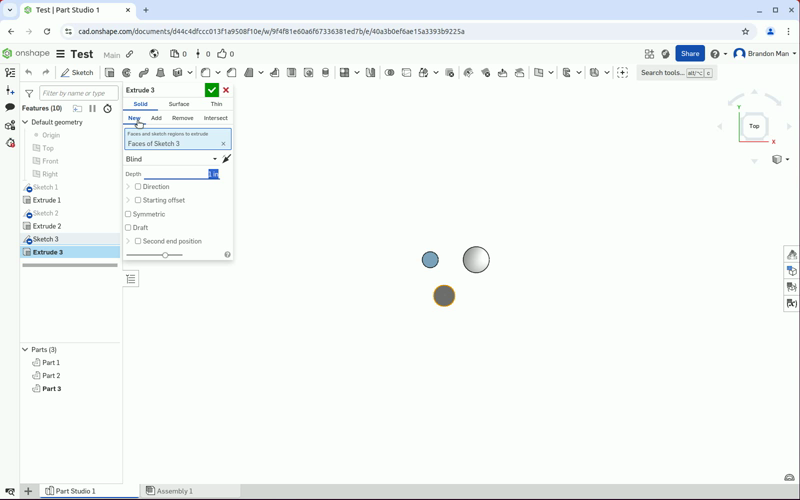
text(-23.108)
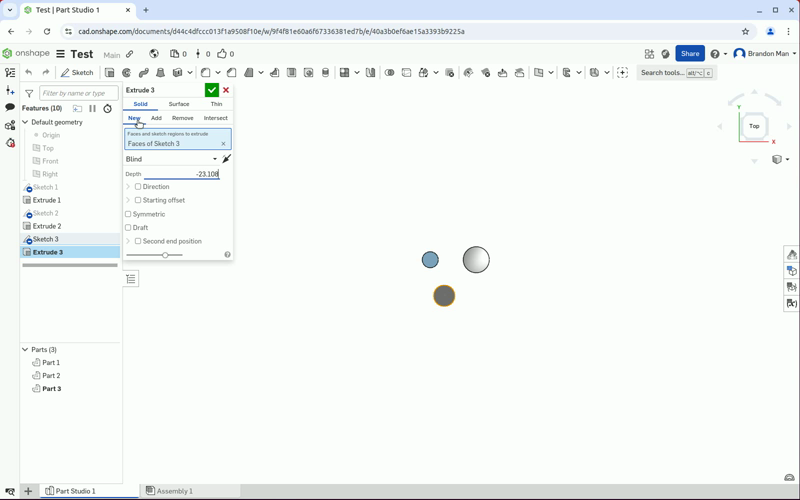
key(enter)
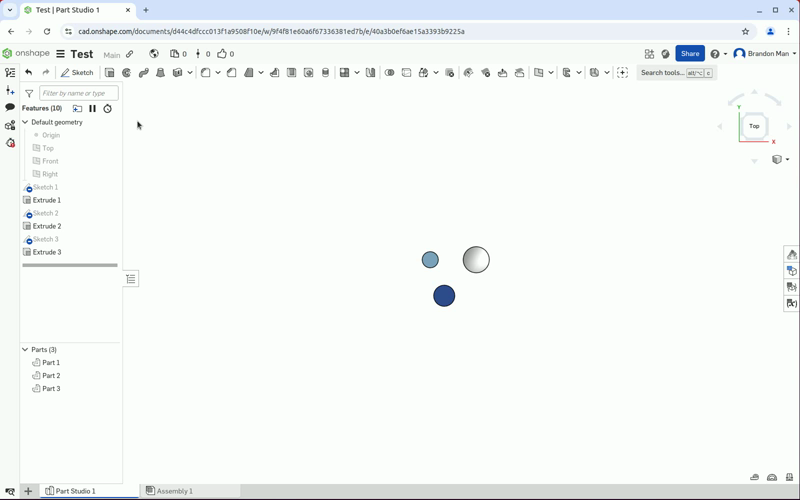
key(shift+h)
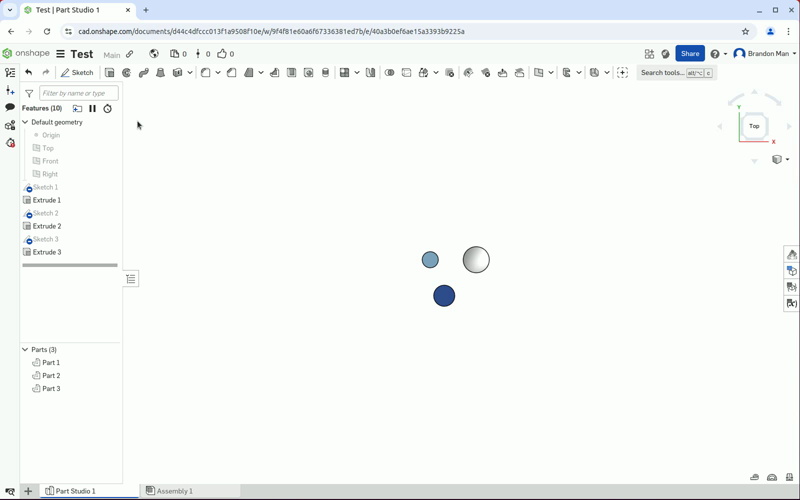
key(shift+h)
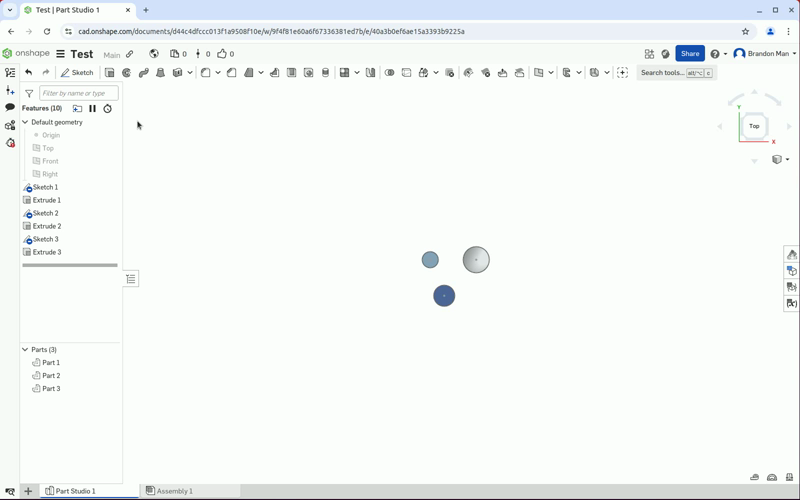
key(shift+7)
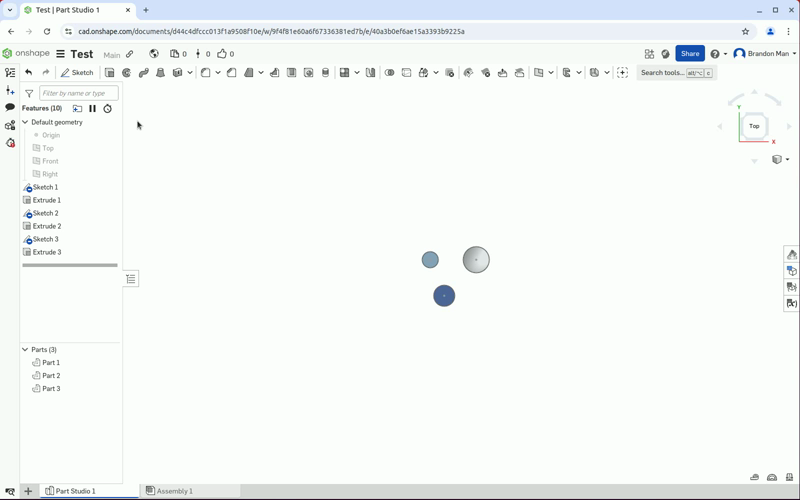
key(up, 3)
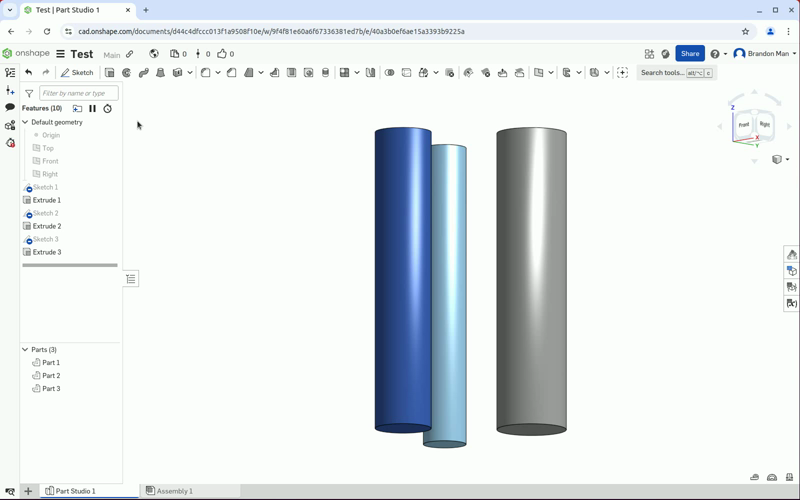
key(left, 3)
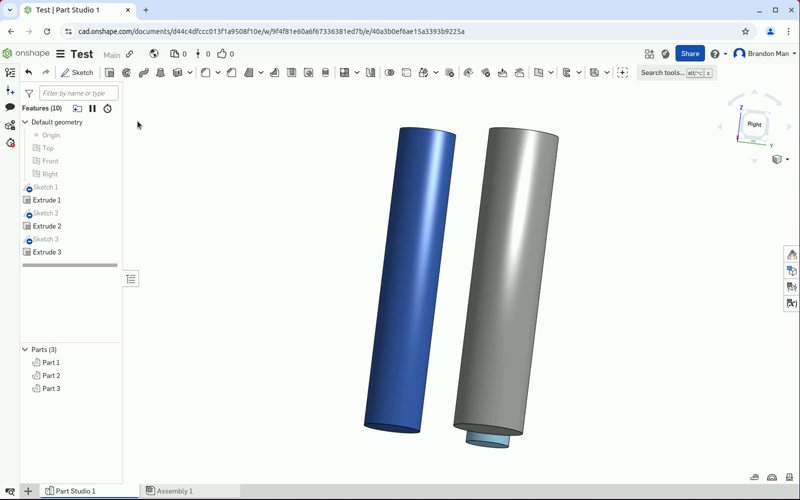
key(right, 3)
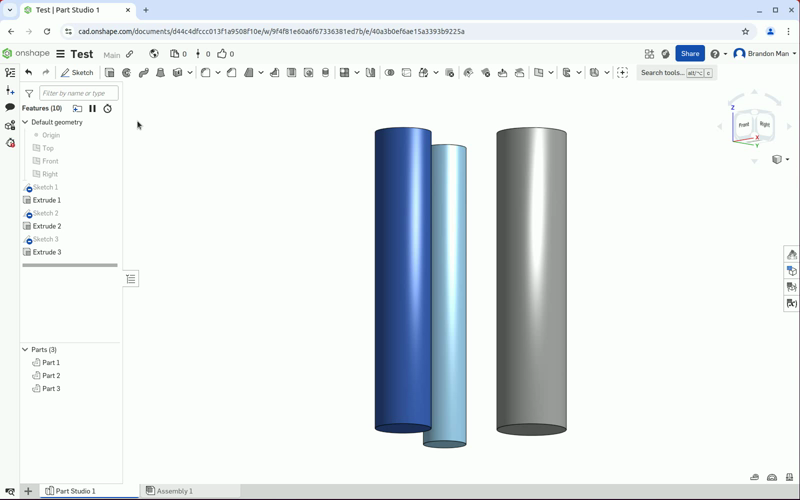
key(down, 3)
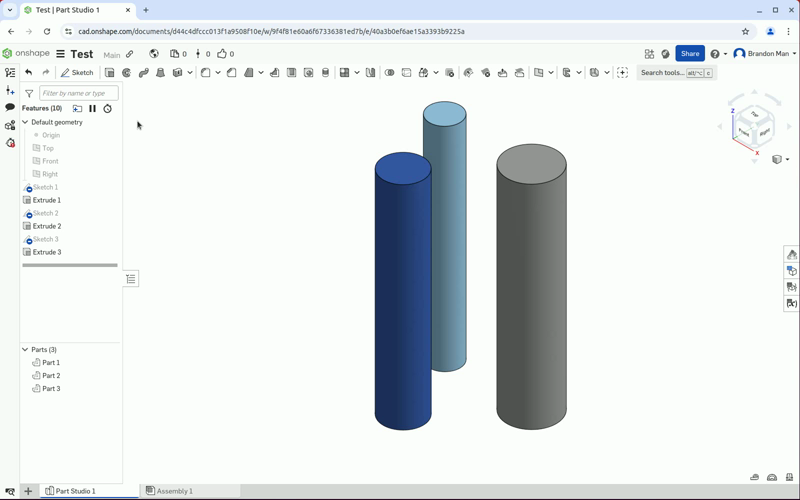
mouse_move(73, 189)
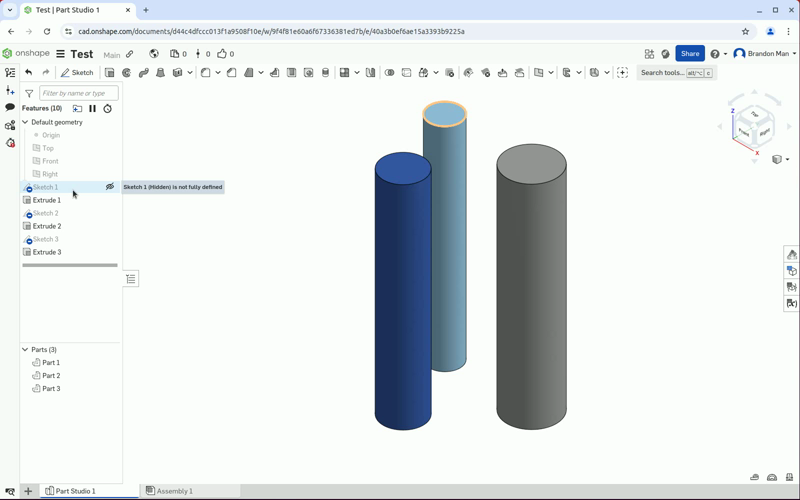
click(73, 189)